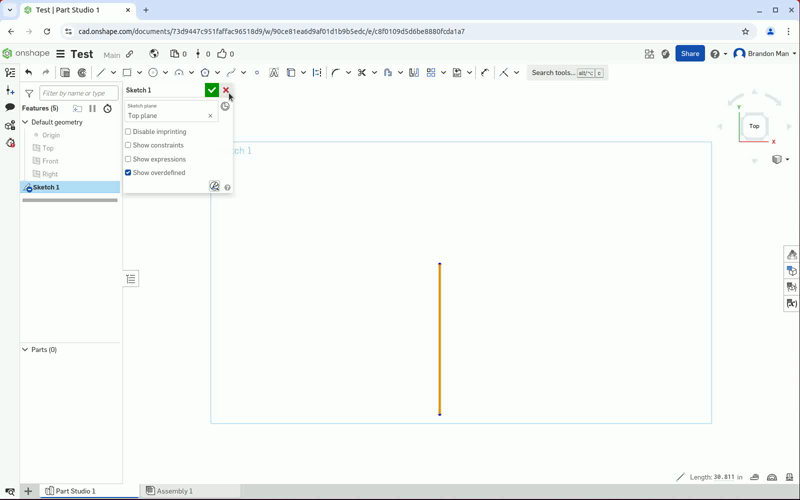
key(shift+h)
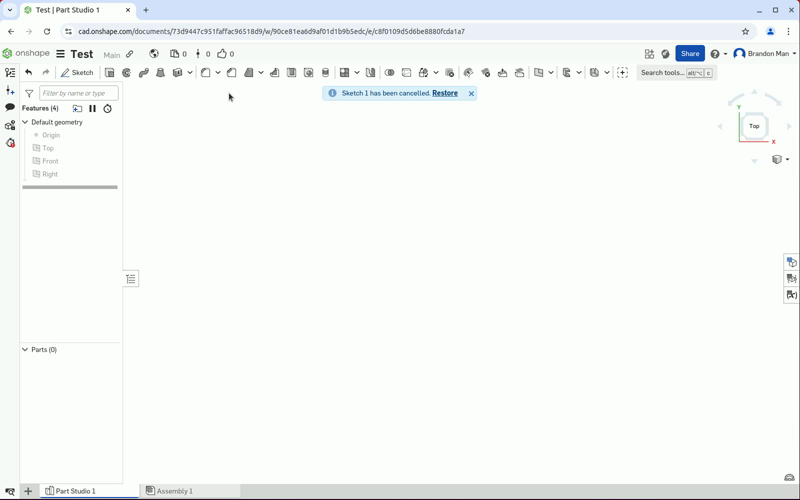
mouse_move(73, 352)
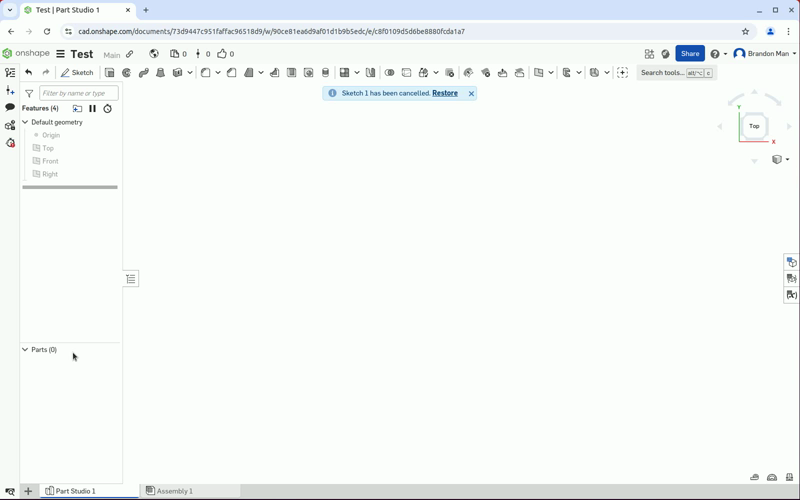
key(y)
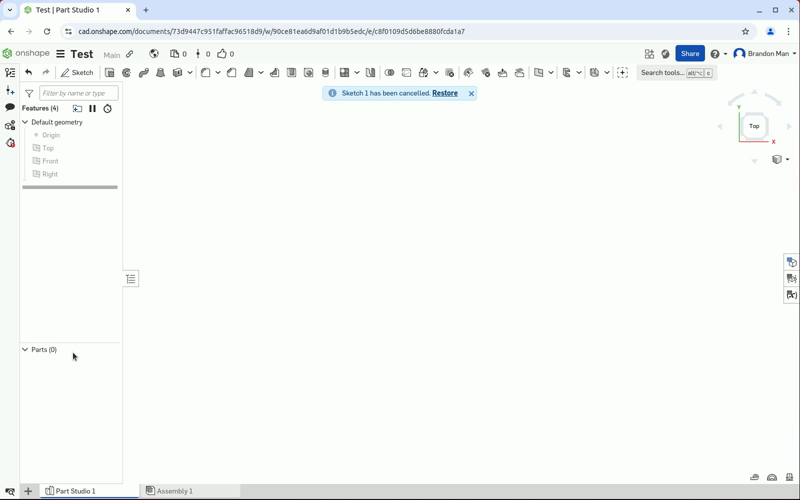
key(shift+p)
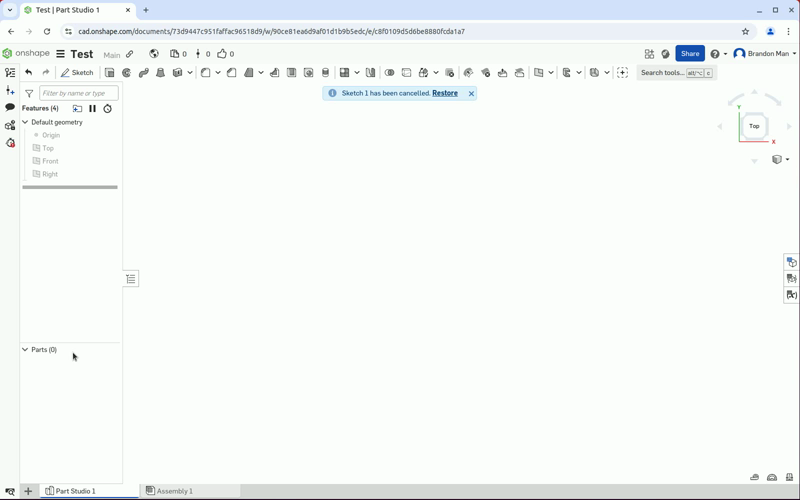
key(space)
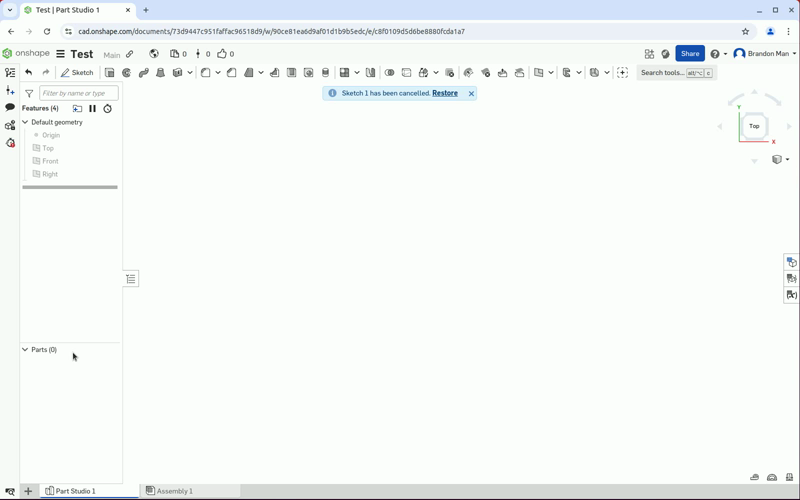
key_down(shift)
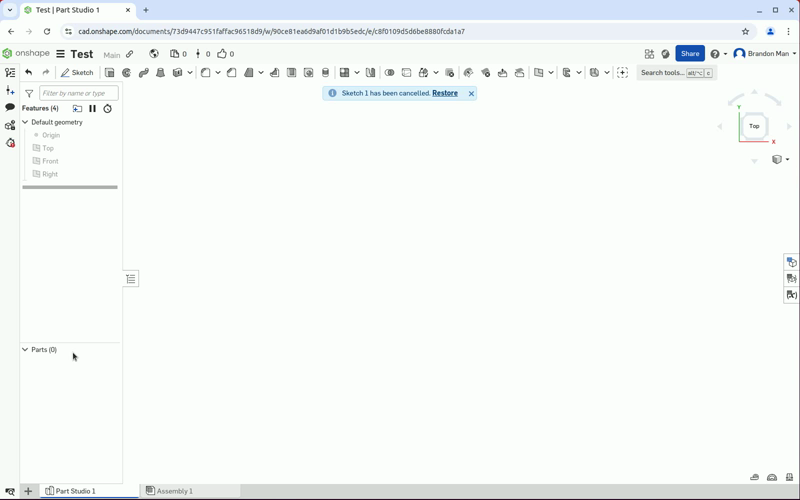
key(up)
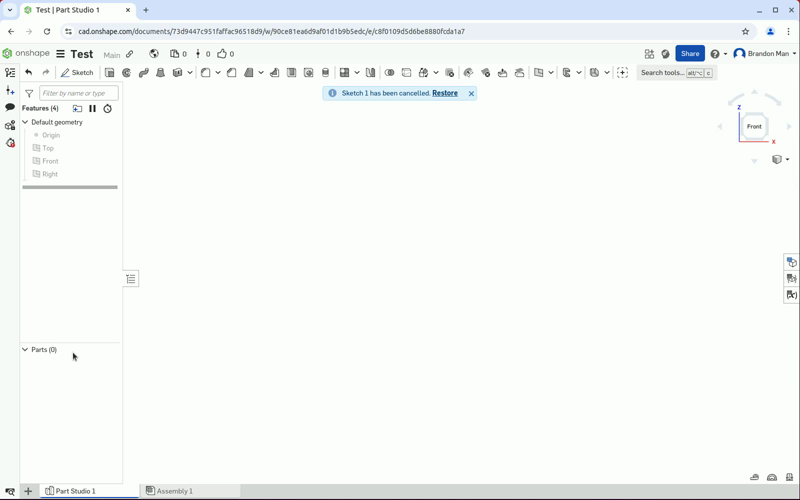
key_up(shift)
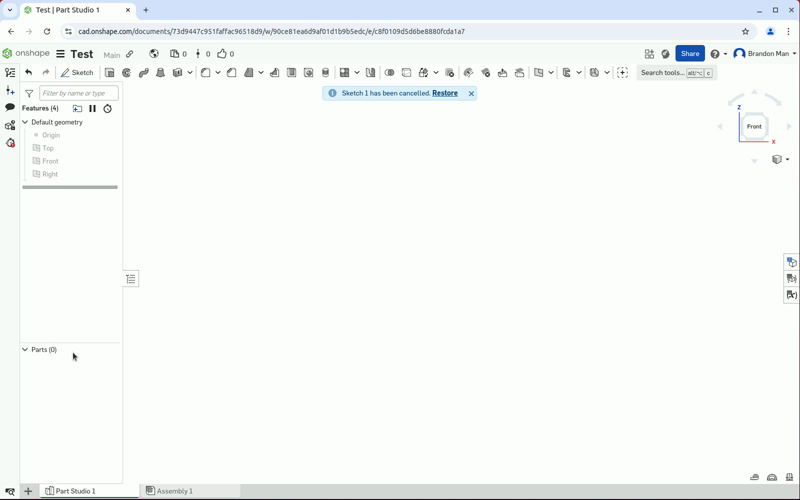
mouse_move(73, 352)
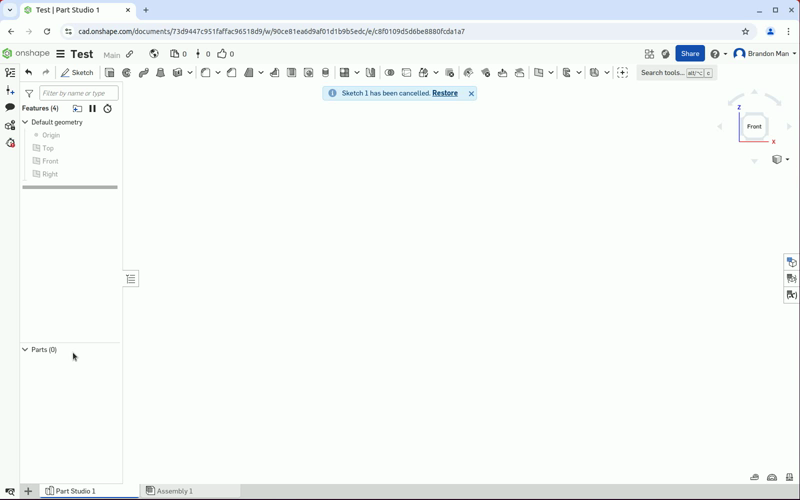
key(shift+y)
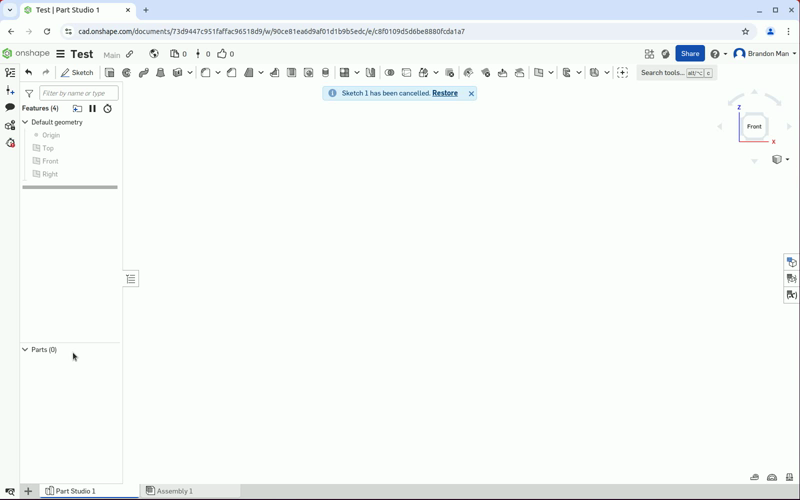
key(shift+s)
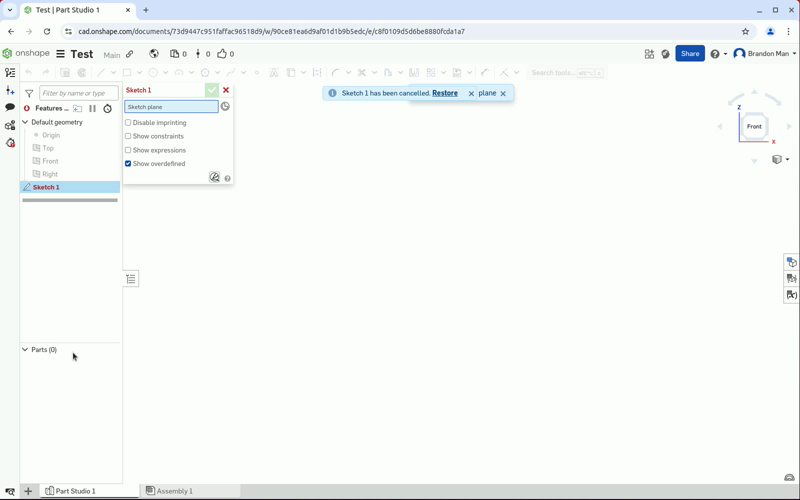
mouse_move(73, 163)
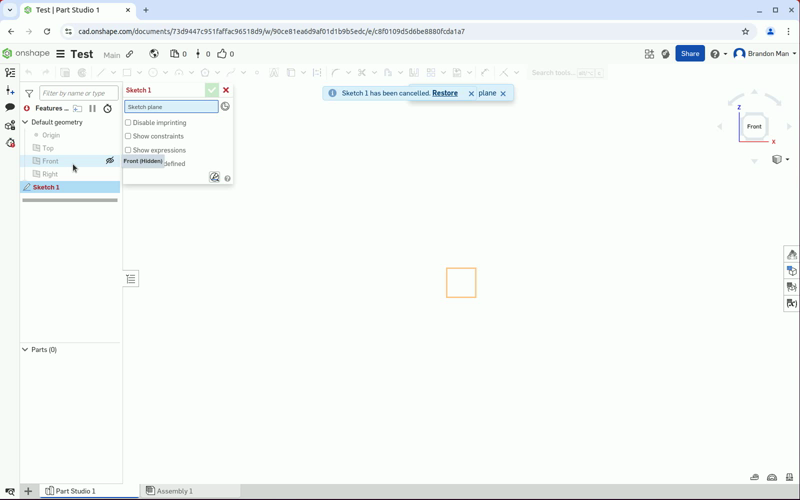
click(73, 163)
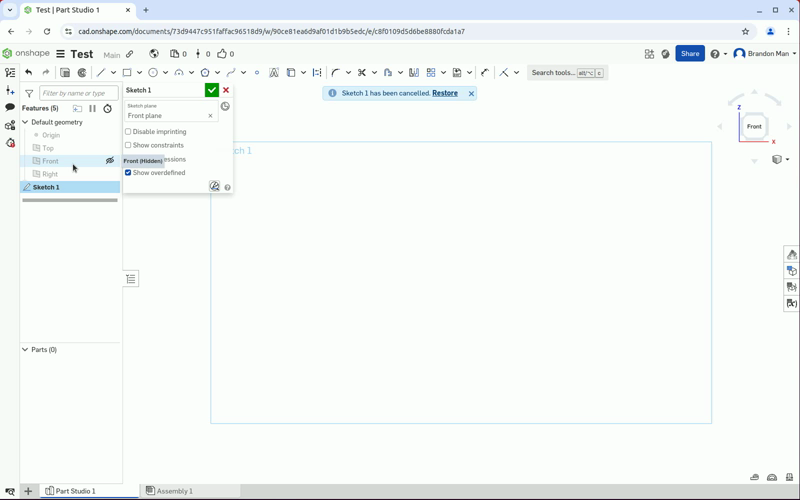
mouse_move(73, 352)
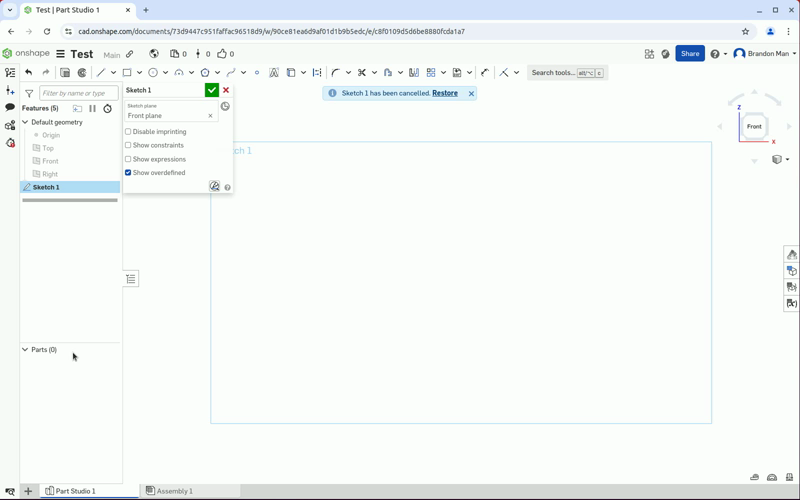
key(y)
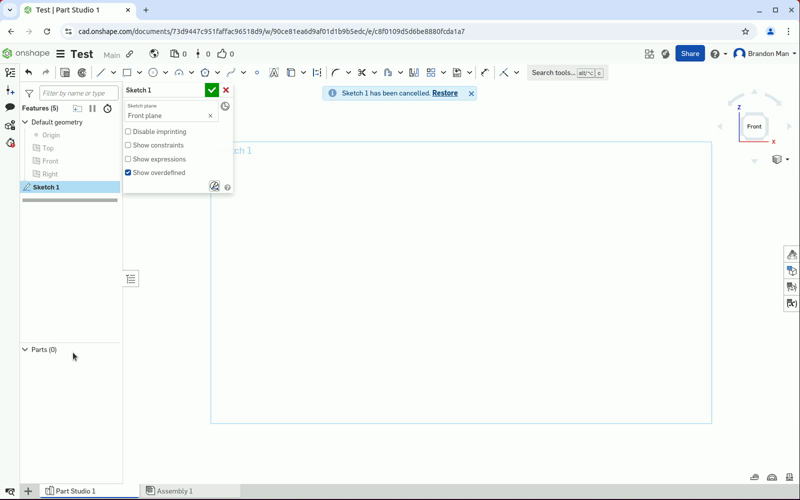
key(l)
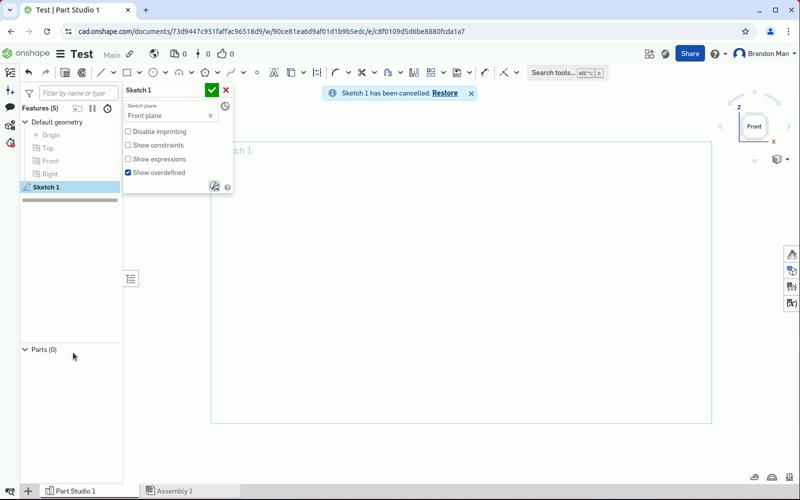
key_down(shift)
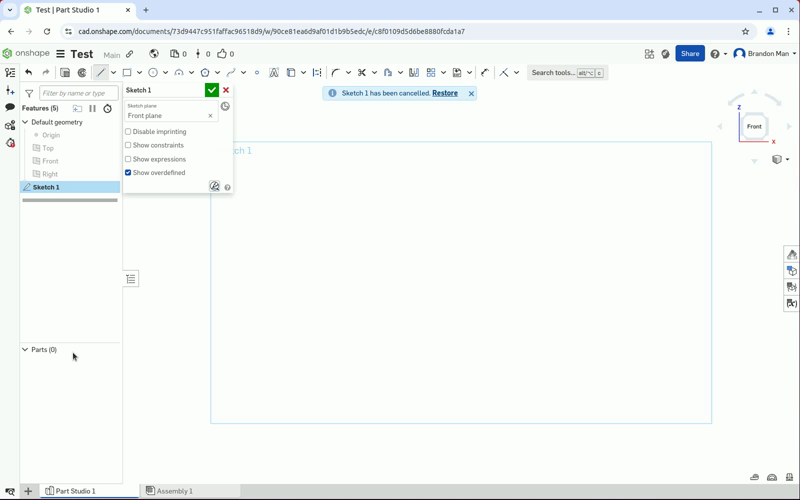
mouse_move(460, 282)
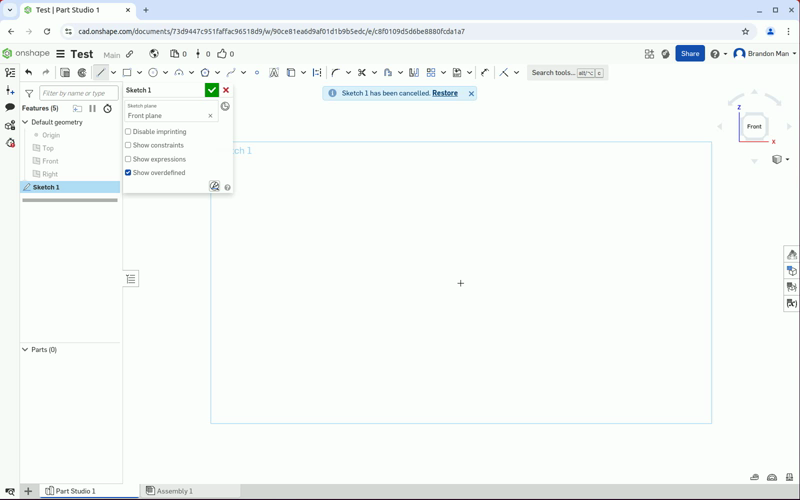
click(460, 282)
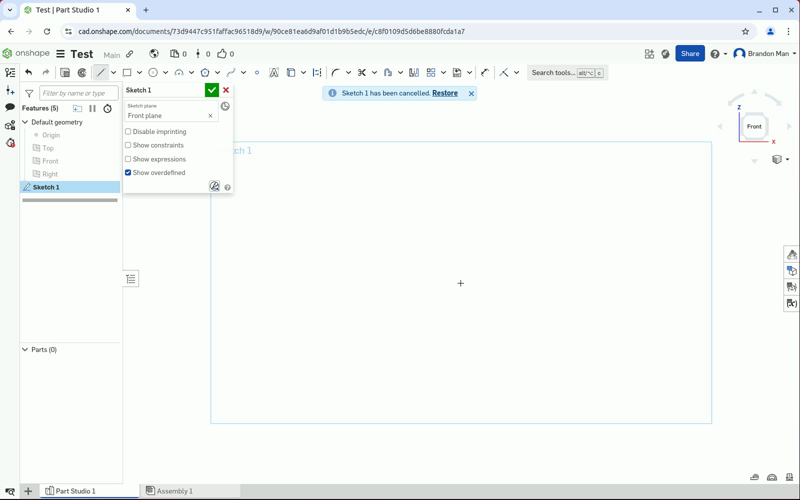
key_up(shift)
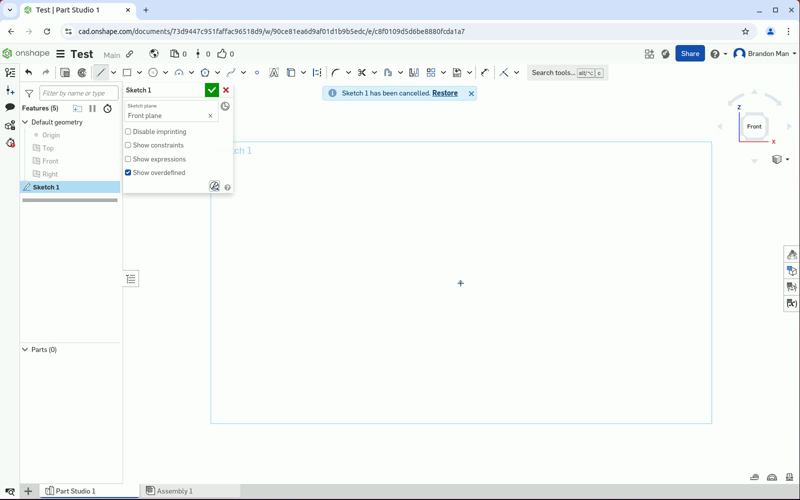
key_down(shift)
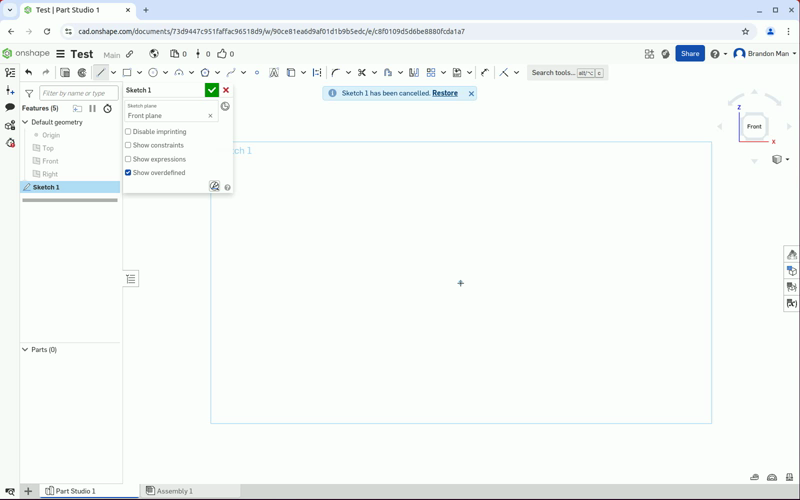
mouse_move(573, 282)
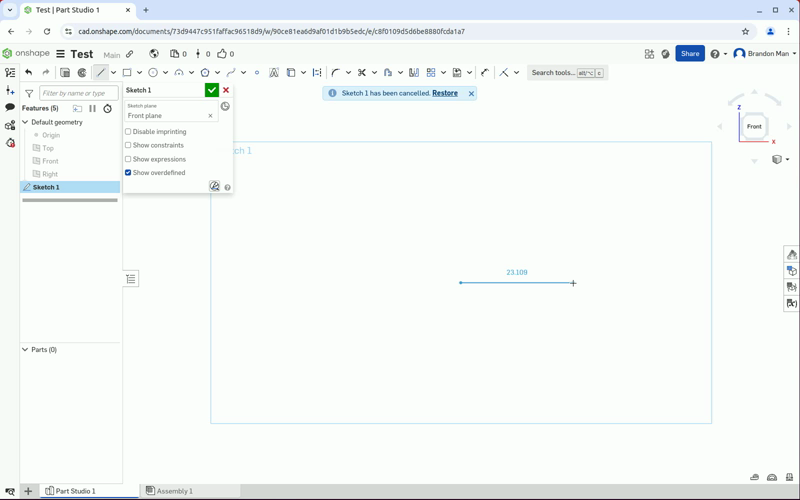
click(573, 282)
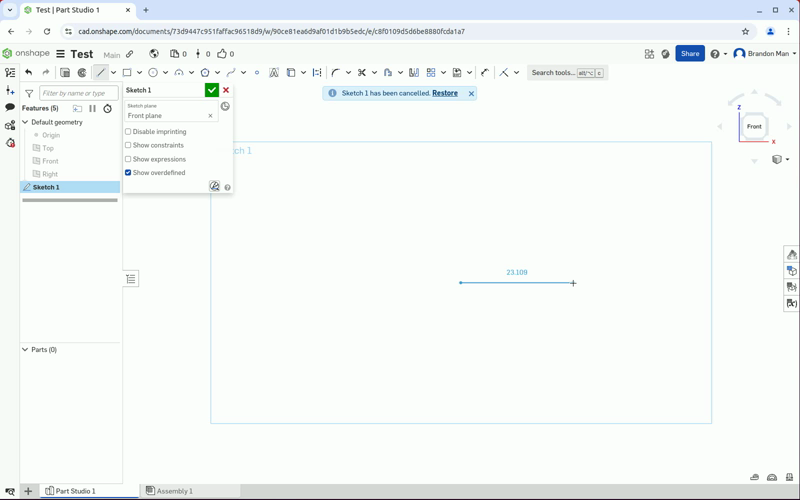
key_up(shift)
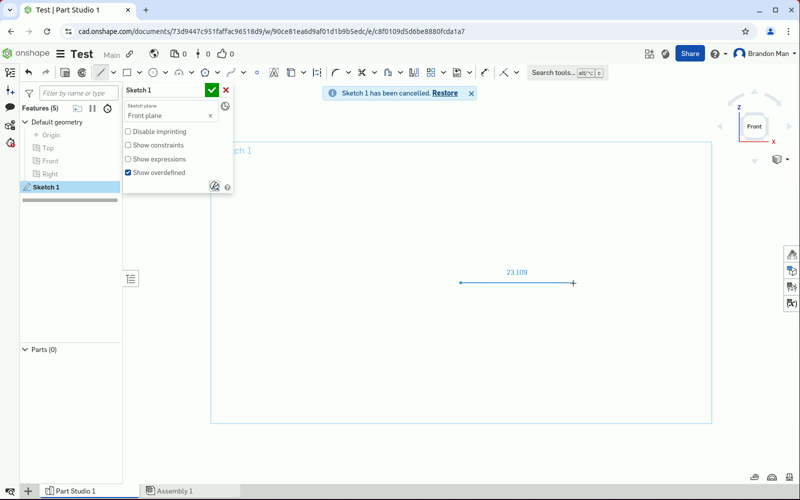
key_down(shift)
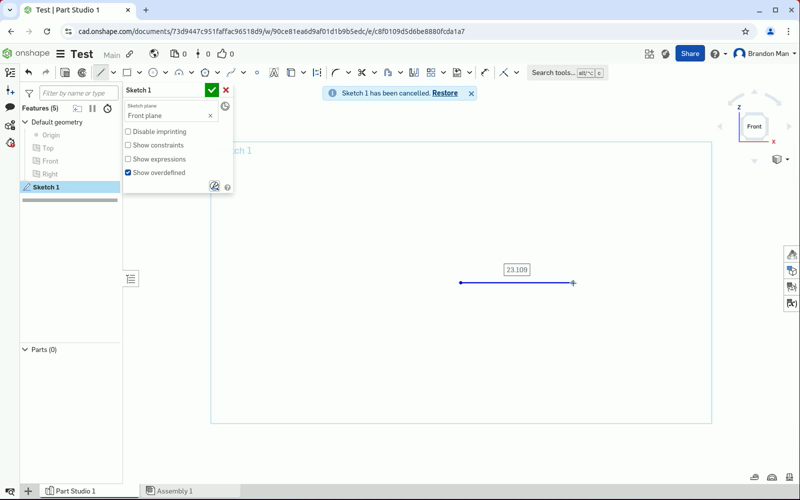
mouse_move(589, 282)
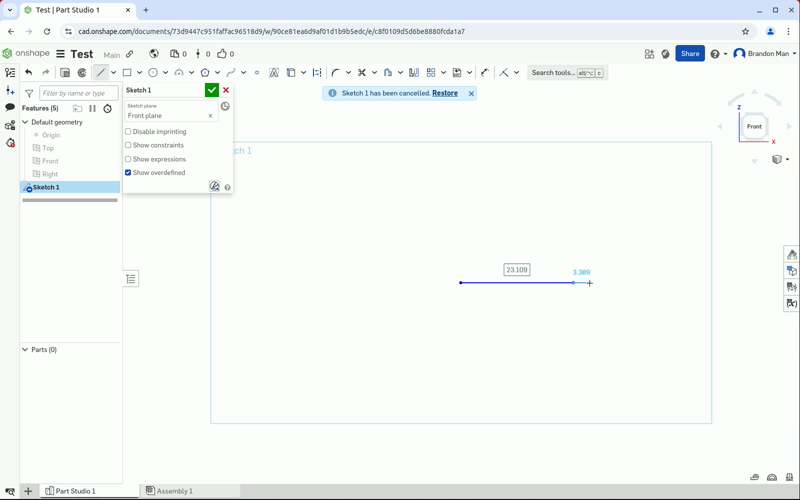
mouse_move(573, 245)
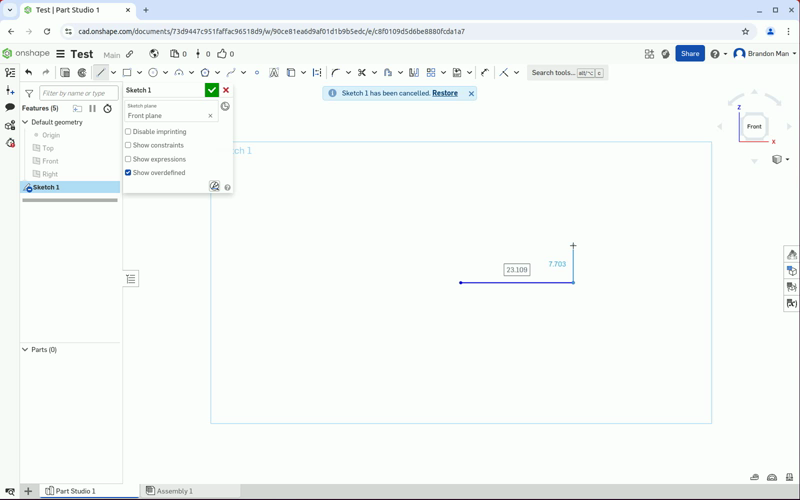
click(573, 245)
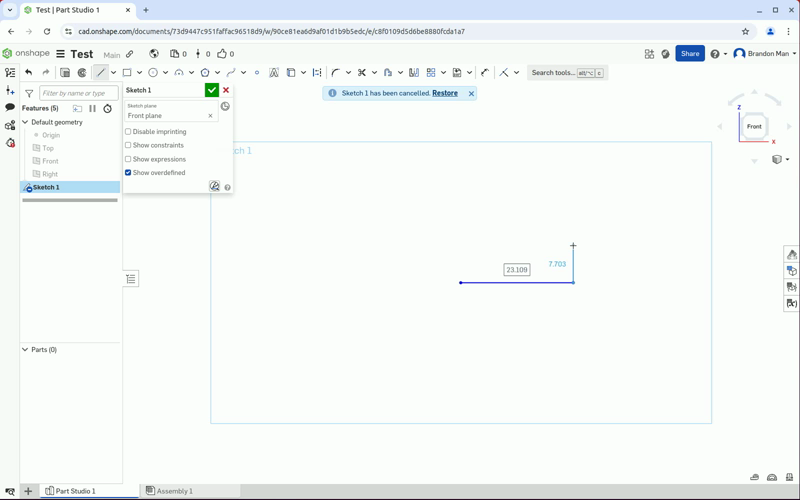
key_up(shift)
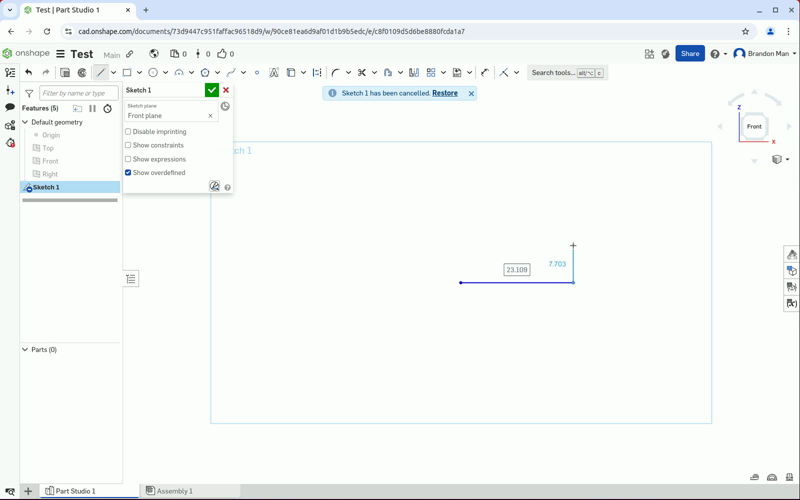
key_down(shift)
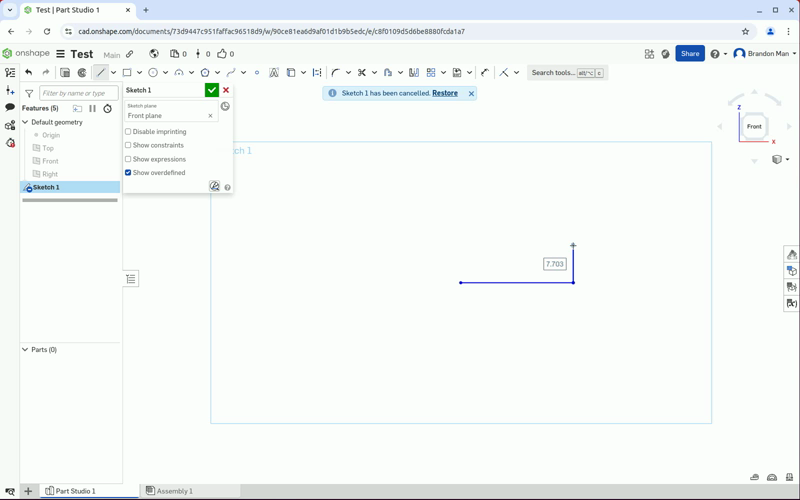
mouse_move(589, 245)
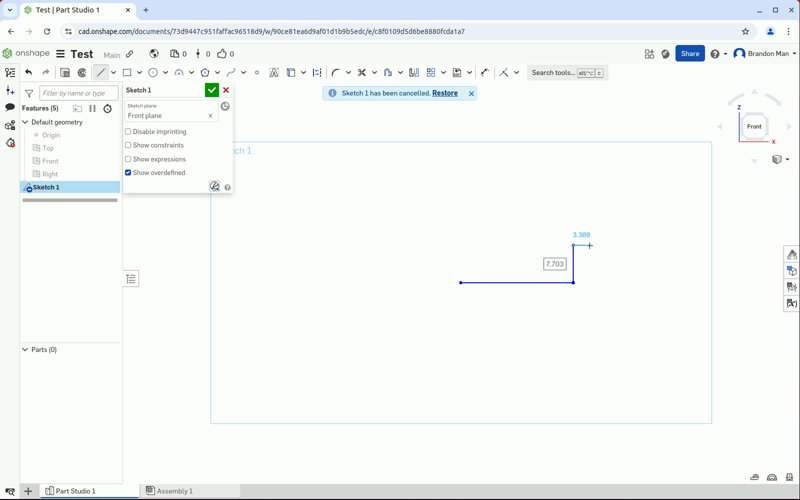
mouse_move(535, 208)
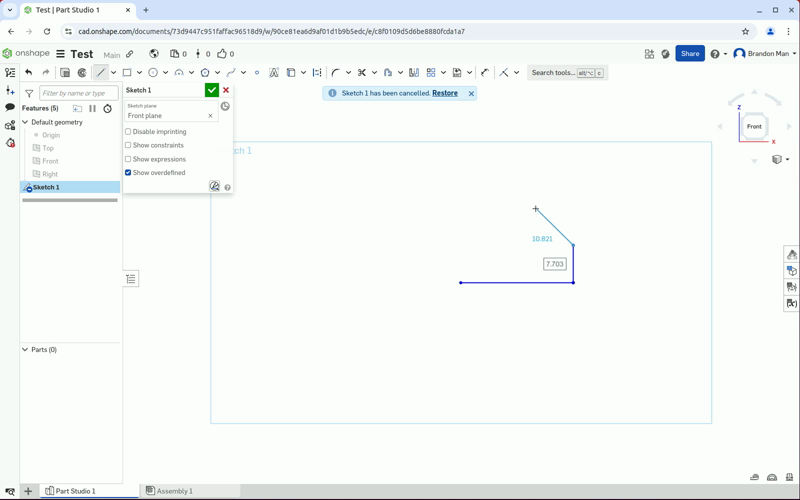
click(535, 208)
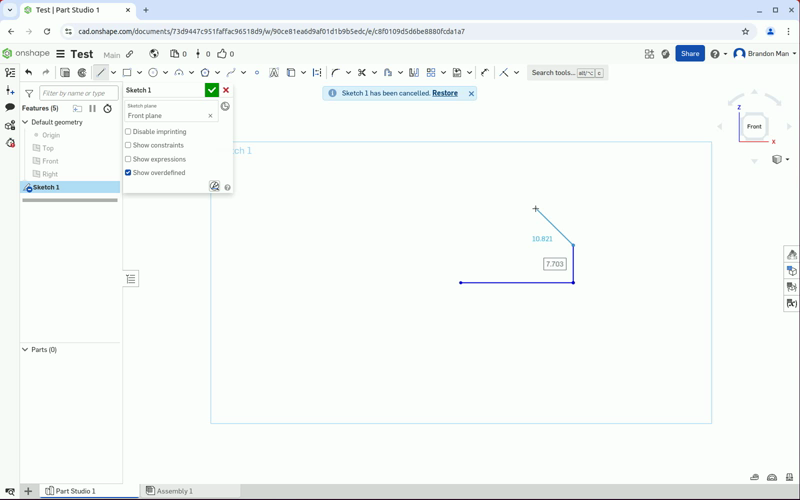
key_up(shift)
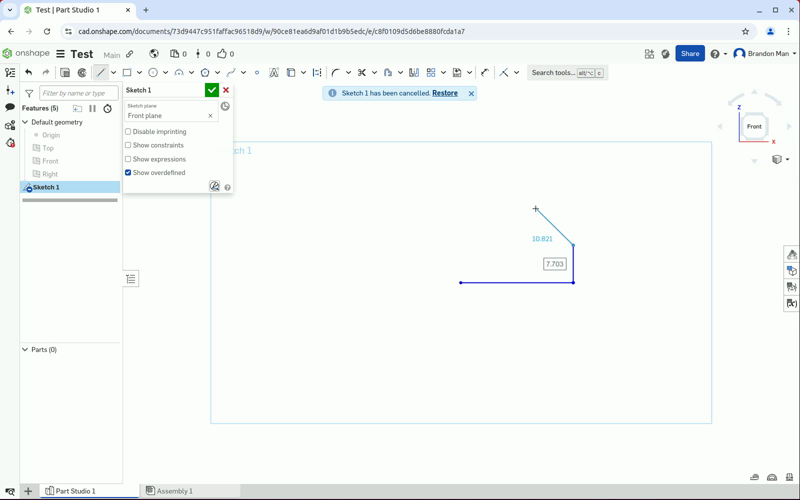
key_down(shift)
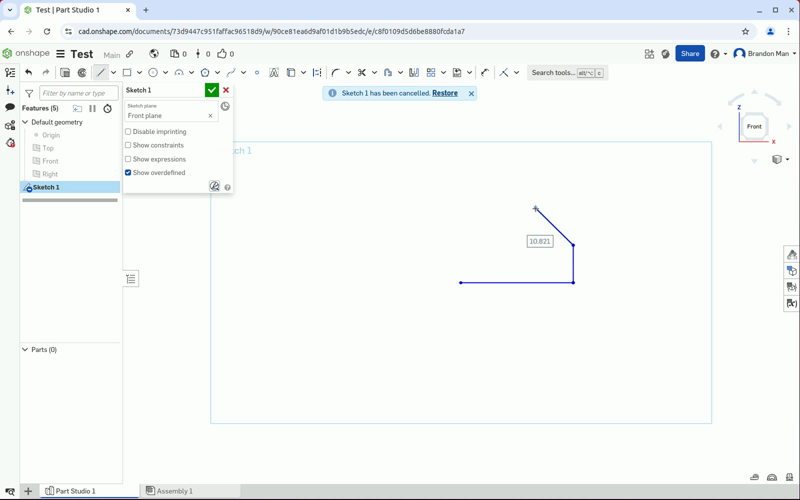
mouse_move(565, 208)
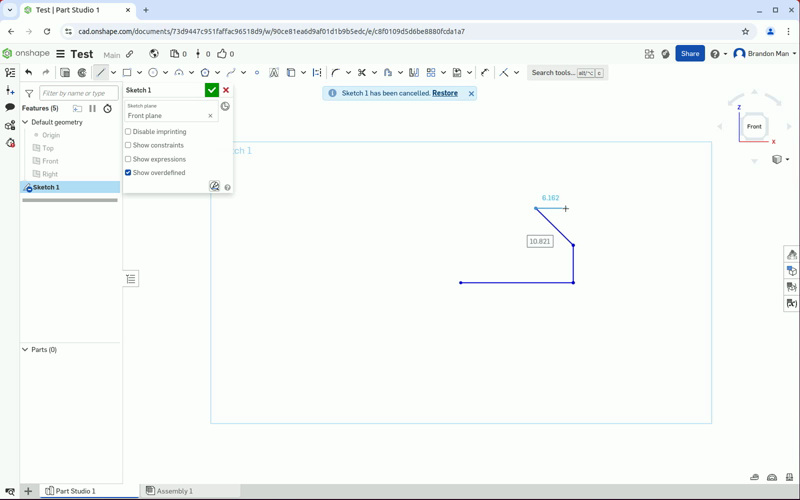
mouse_move(498, 208)
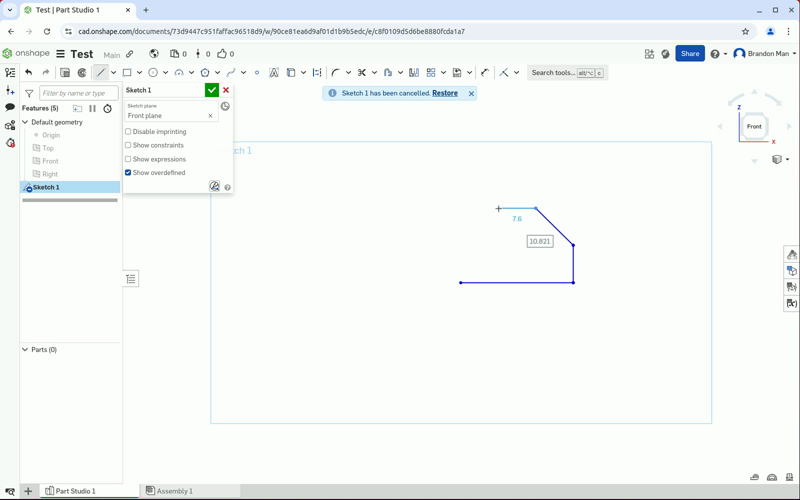
click(498, 208)
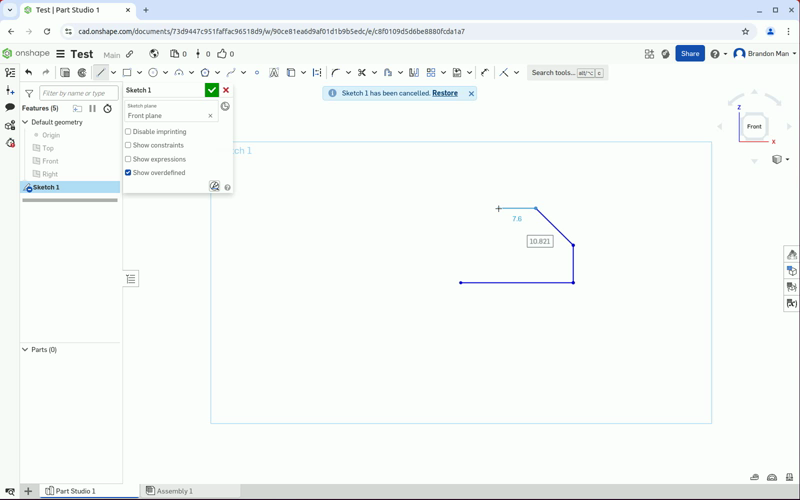
key_up(shift)
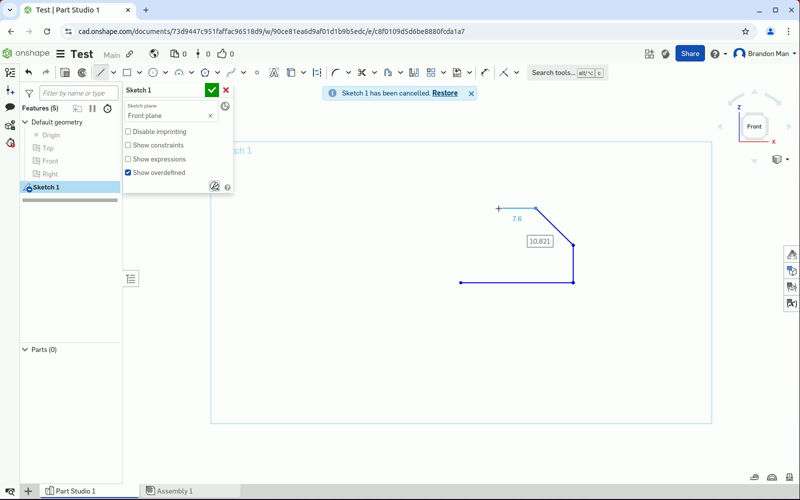
key_down(shift)
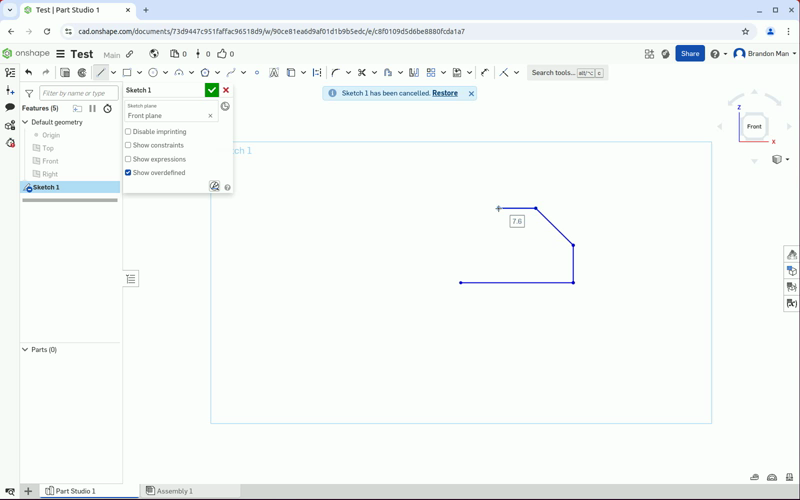
mouse_move(528, 208)
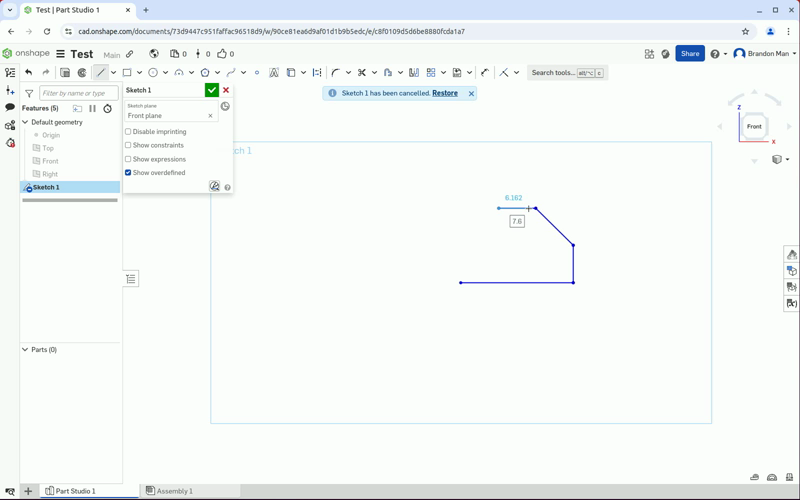
mouse_move(460, 245)
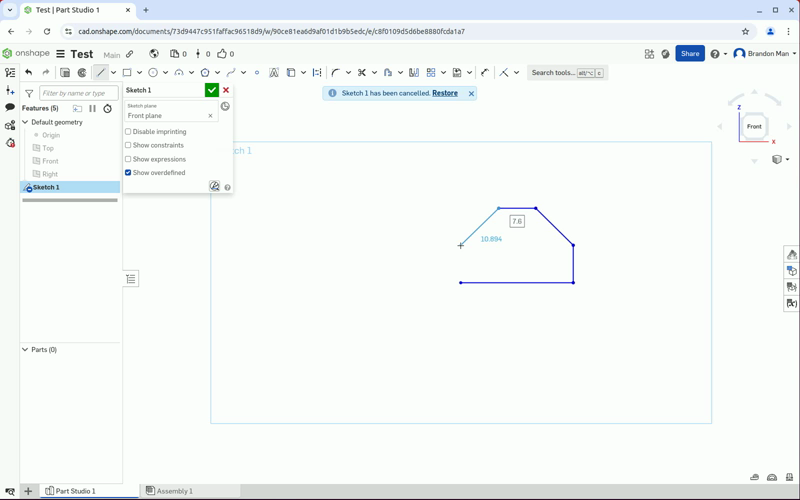
click(460, 245)
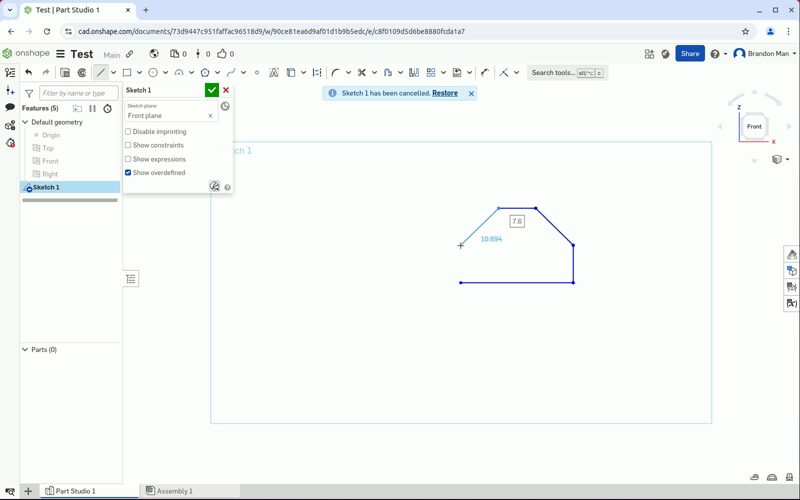
key_up(shift)
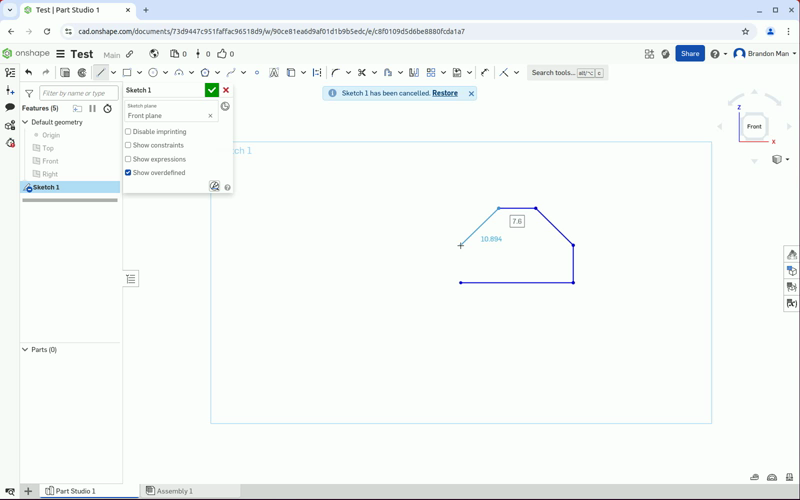
mouse_move(490, 245)
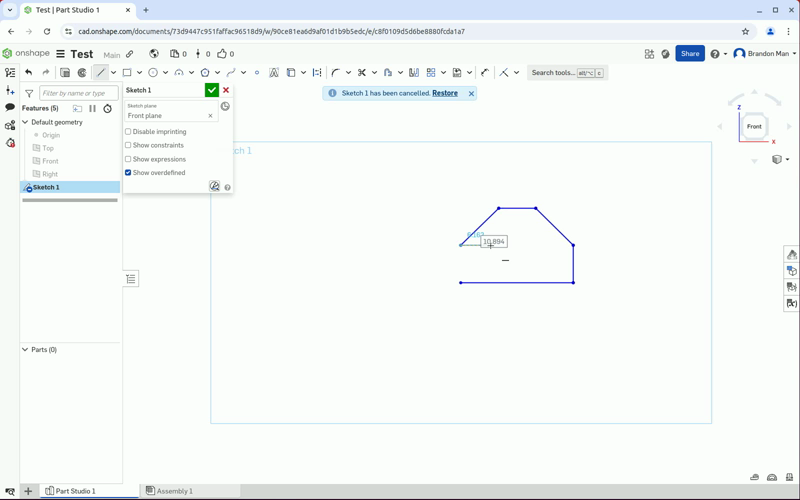
key_down(shift)
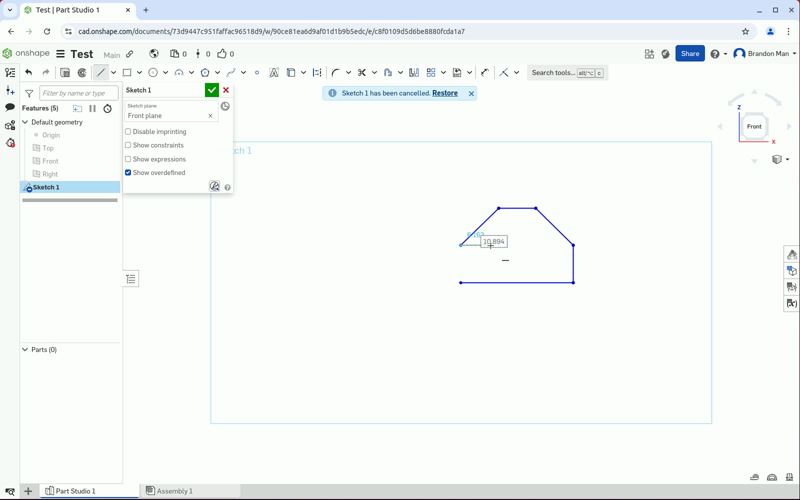
mouse_move(460, 282)
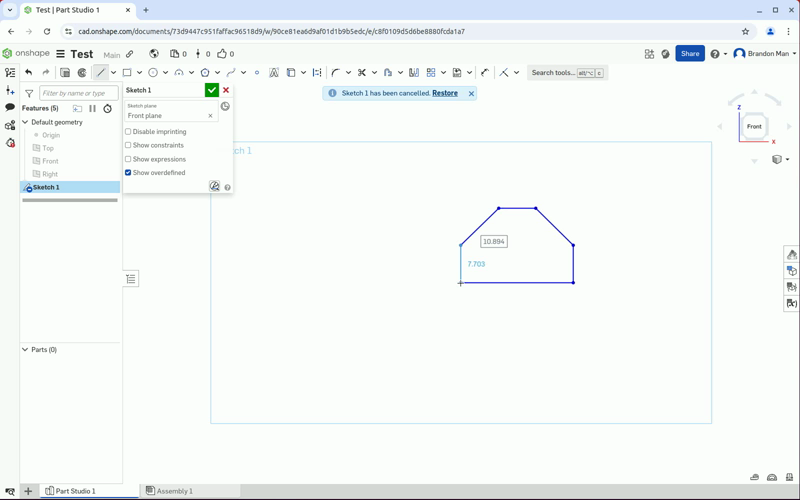
key_up(shift)
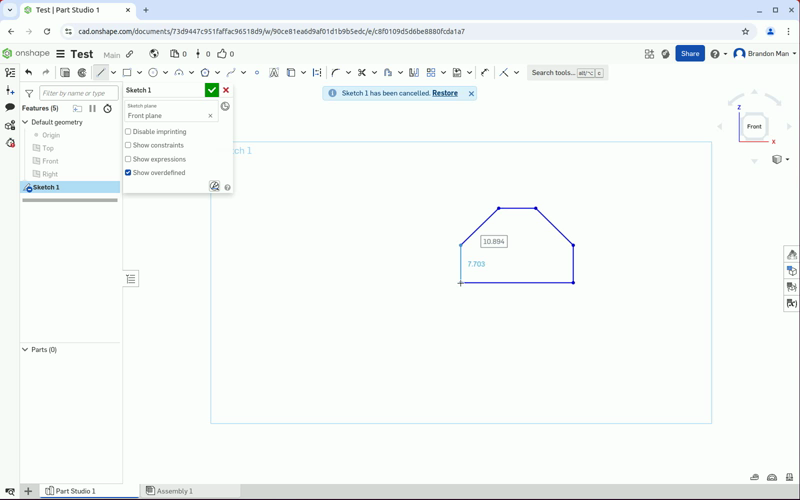
click(460, 282)
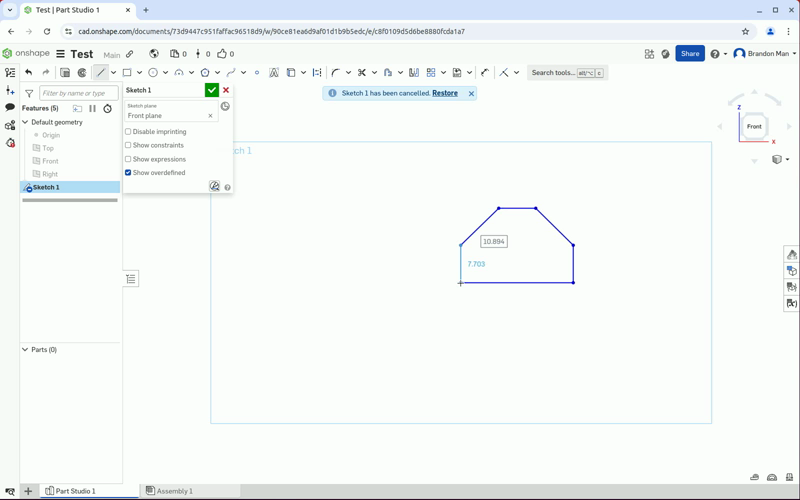
key(esc)
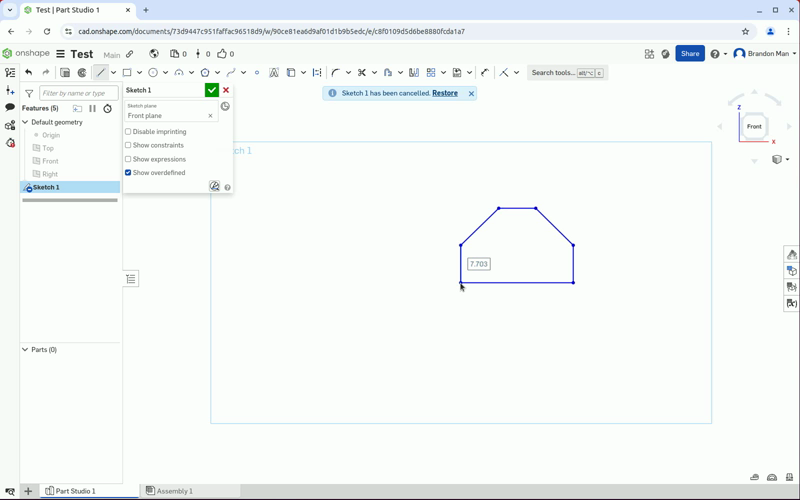
mouse_move(517, 273)
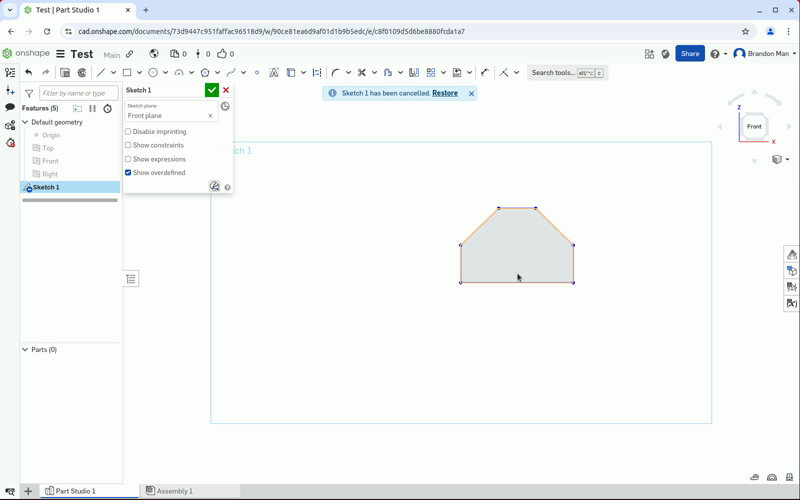
click(517, 273)
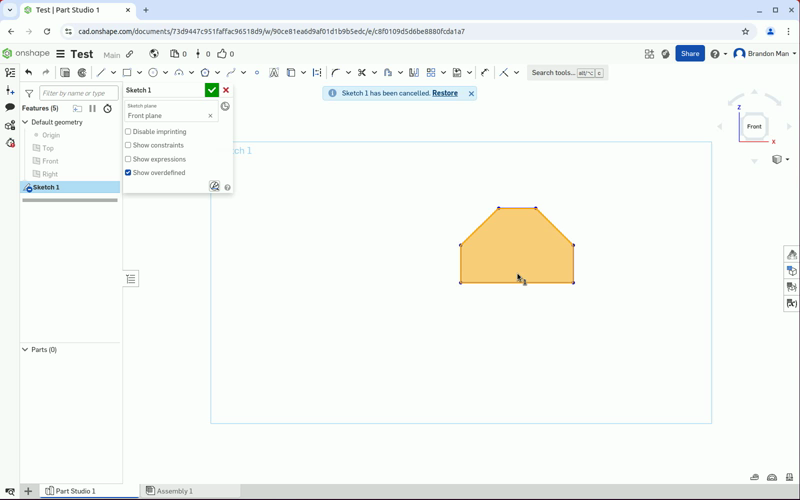
mouse_move(73, 352)
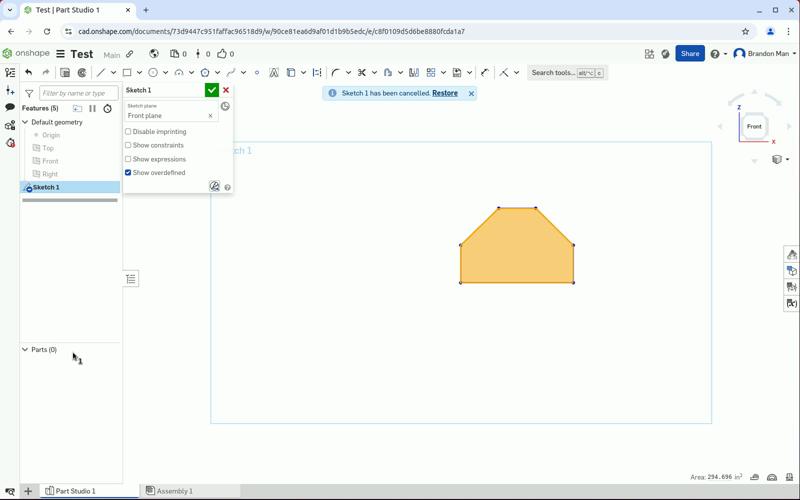
key(shift+y)
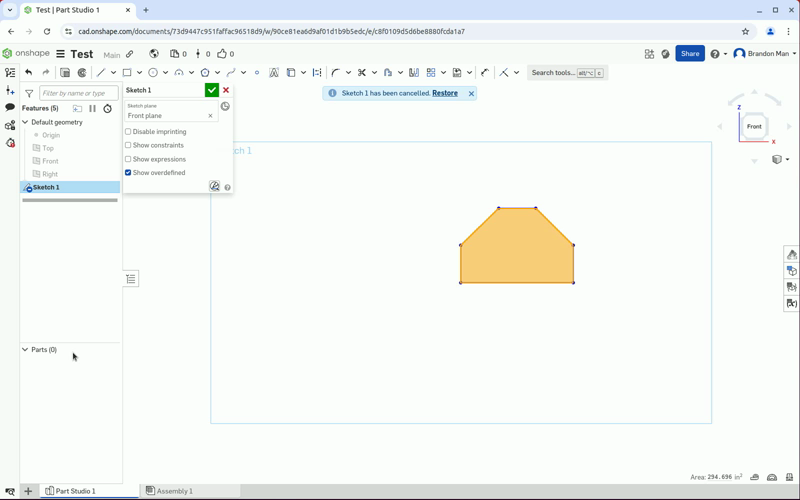
key(shift+e)
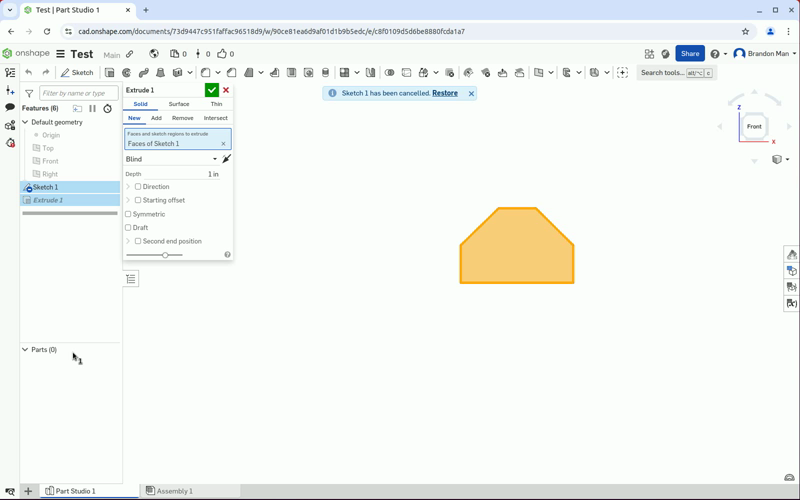
mouse_move(143, 106)
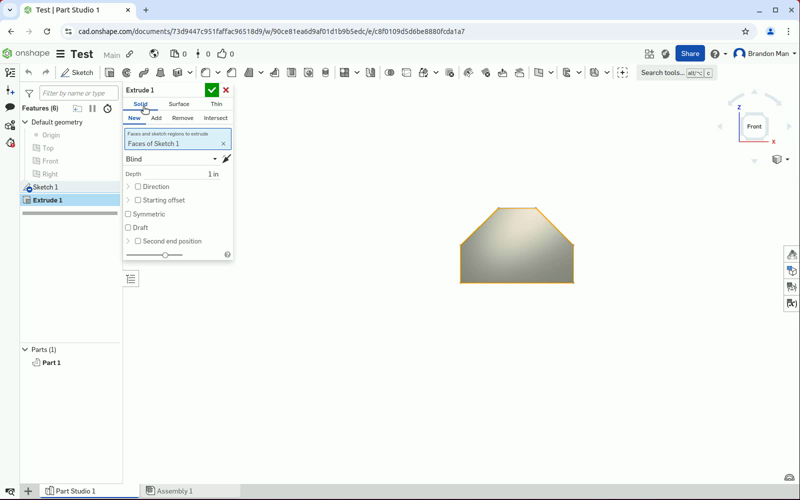
click(143, 106)
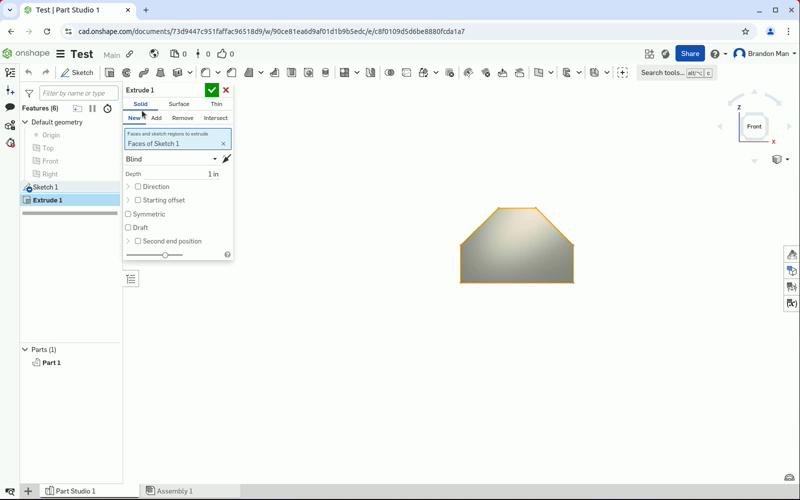
mouse_move(137, 120)
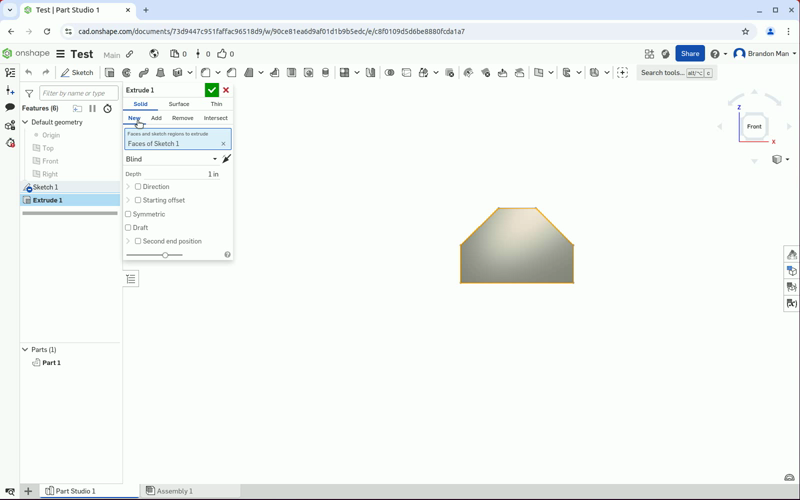
click(137, 120)
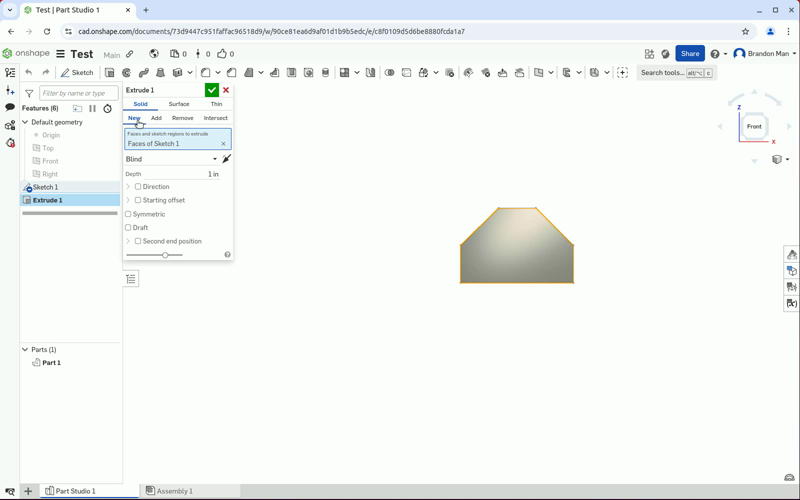
key(tab, 4)
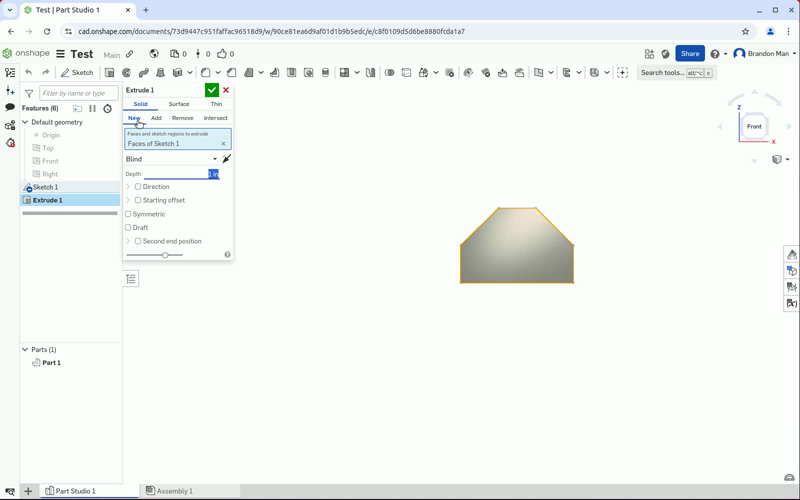
text(3.851)
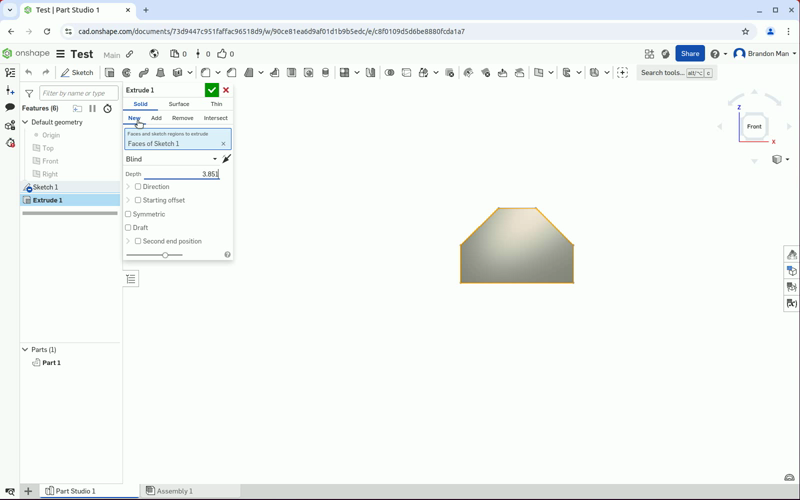
key(enter)
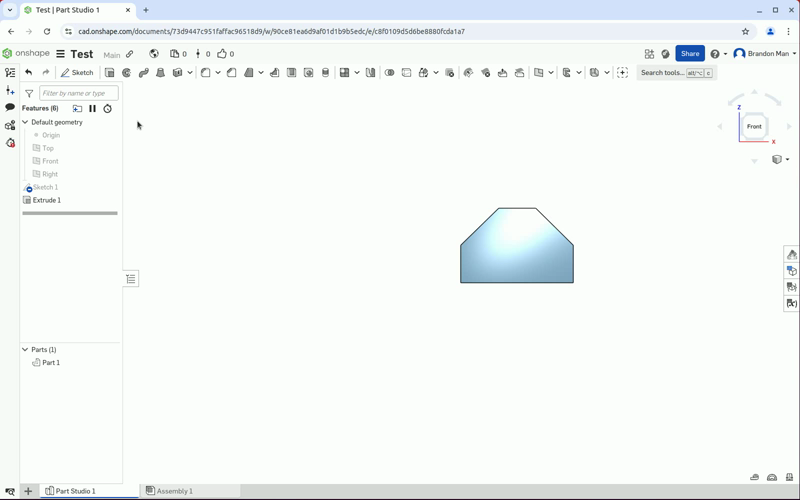
key(shift+h)
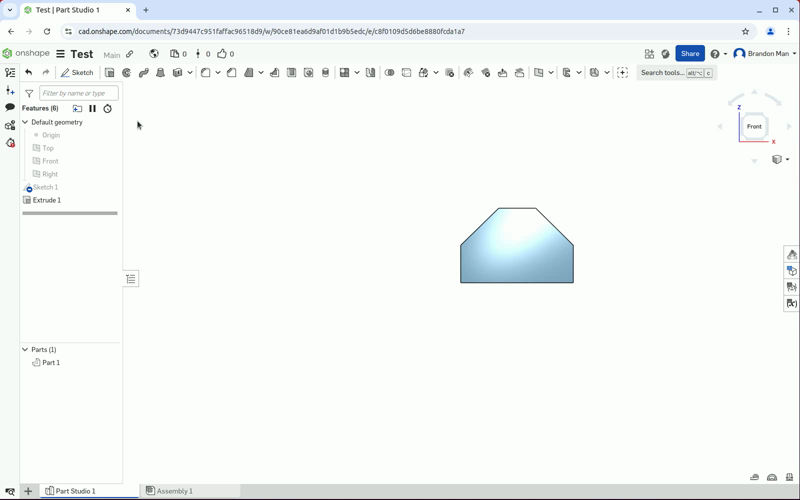
key(shift+h)
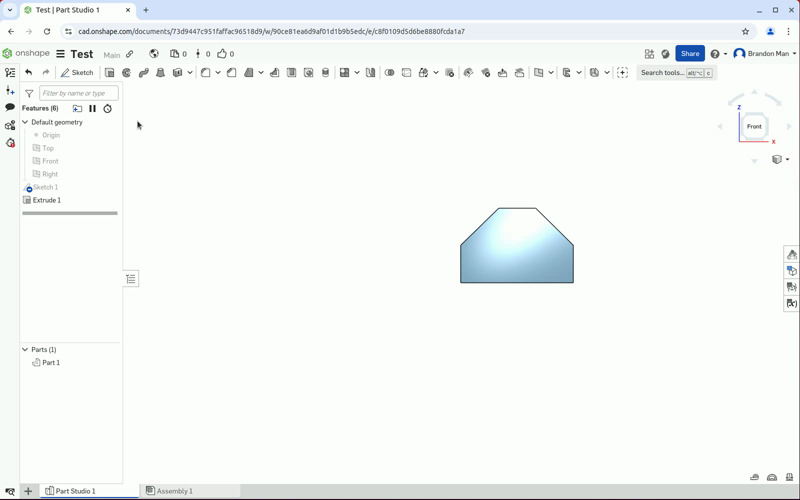
mouse_move(73, 189)
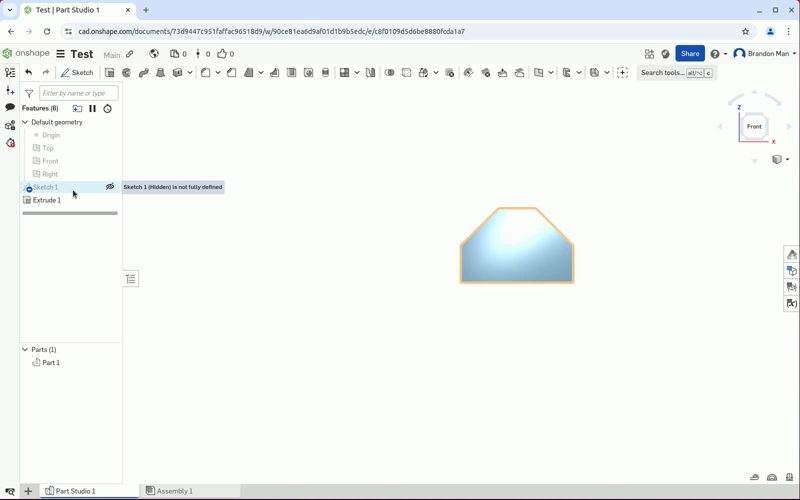
click(73, 189)
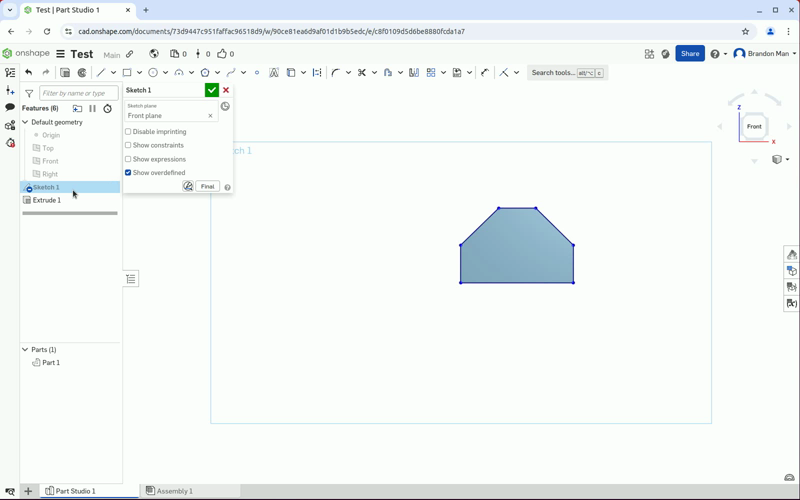
mouse_move(229, 92)
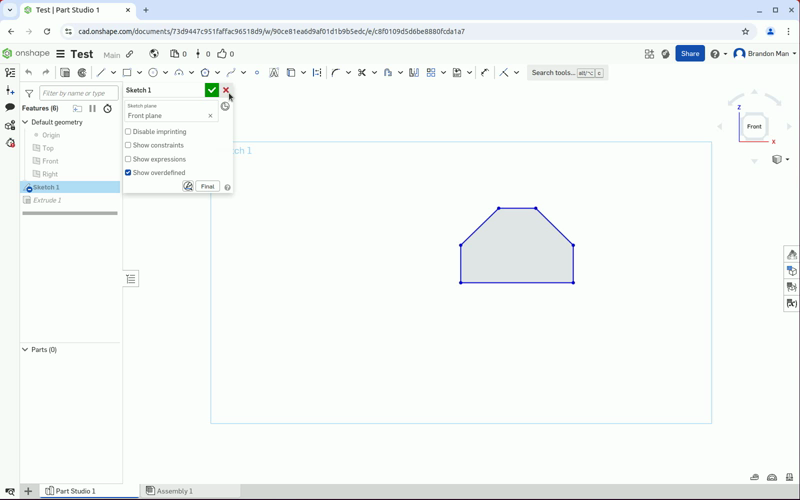
click(229, 92)
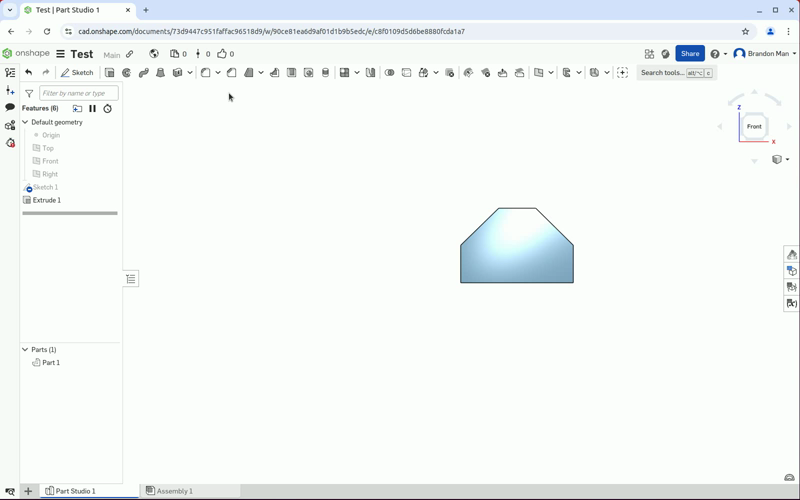
mouse_move(541, 75)
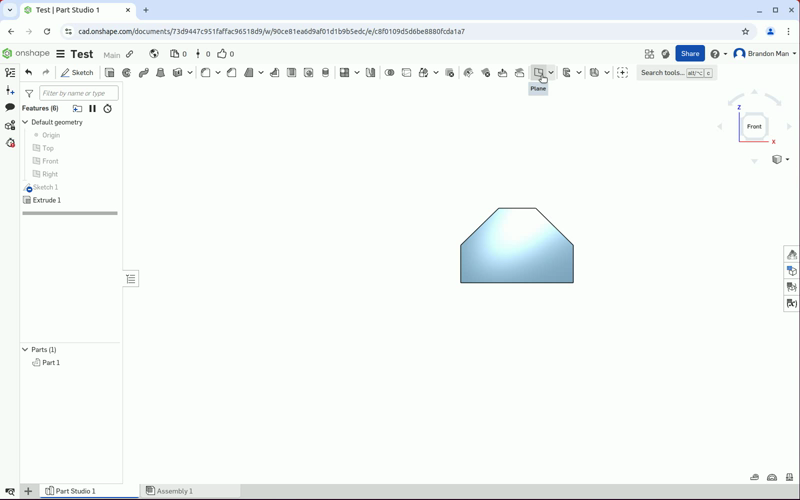
click(541, 75)
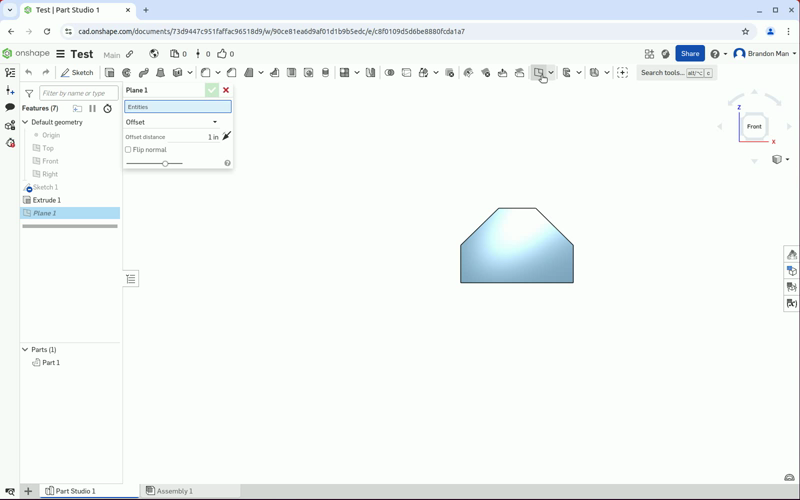
mouse_move(73, 163)
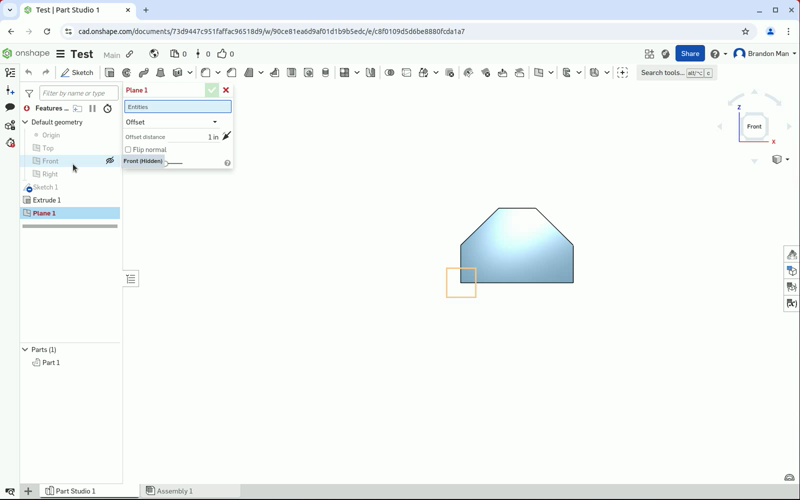
click(73, 163)
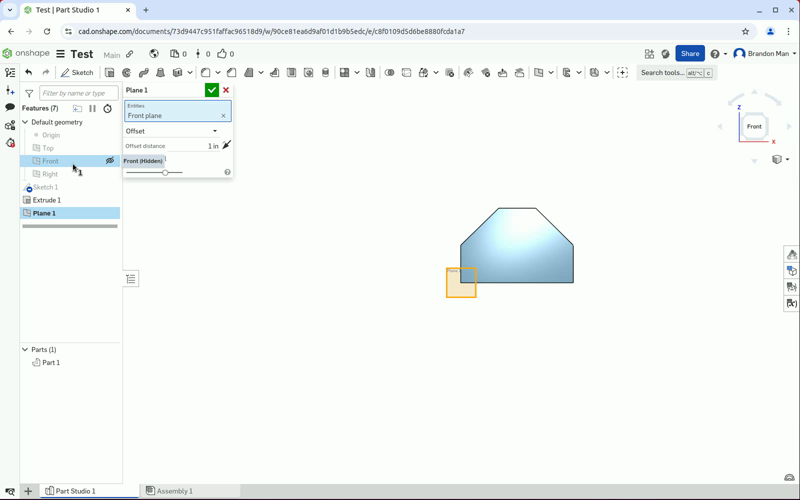
key(tab, 2)
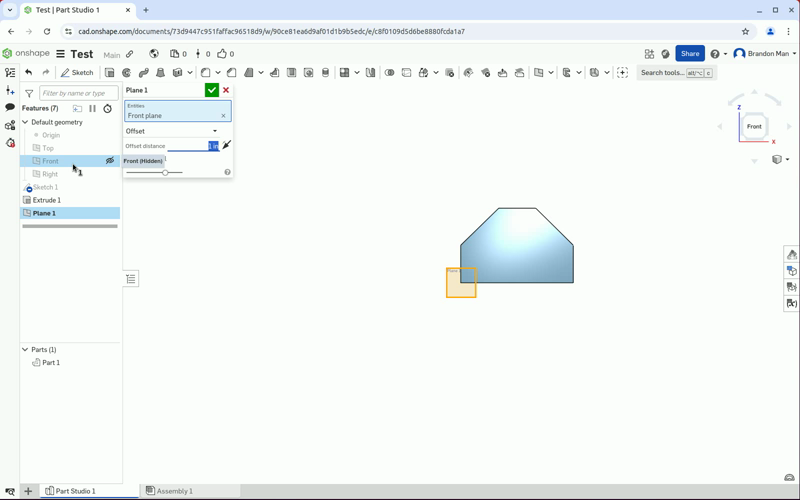
text(3.851)
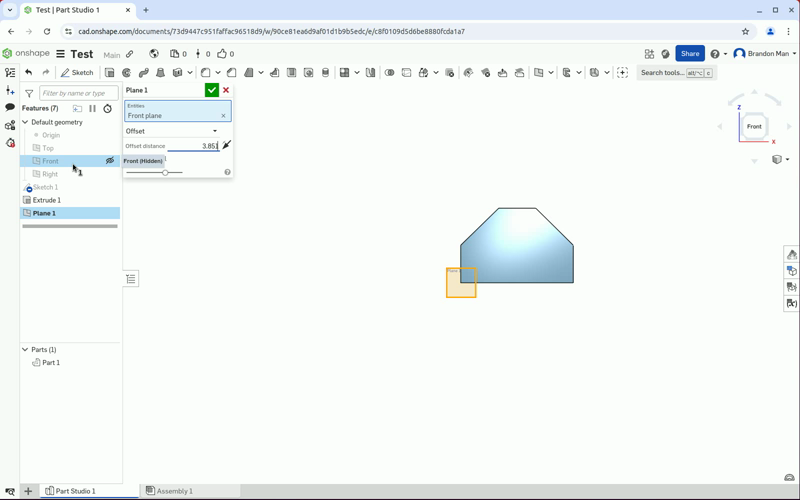
key(enter, 2)
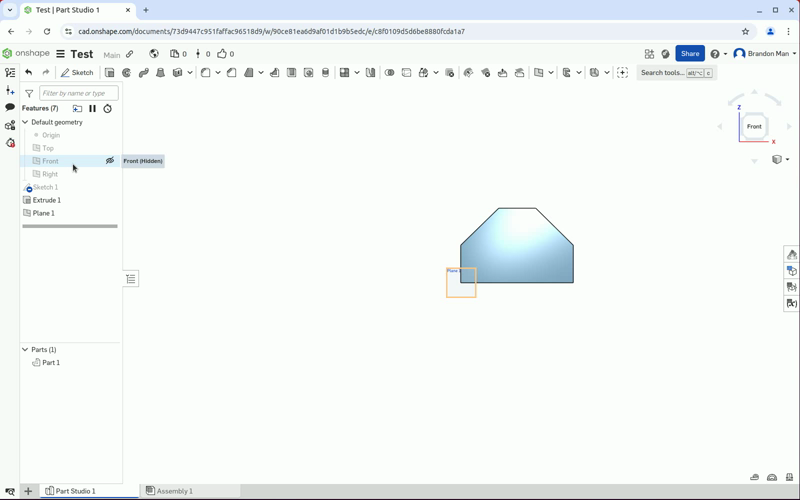
key(shift+s)
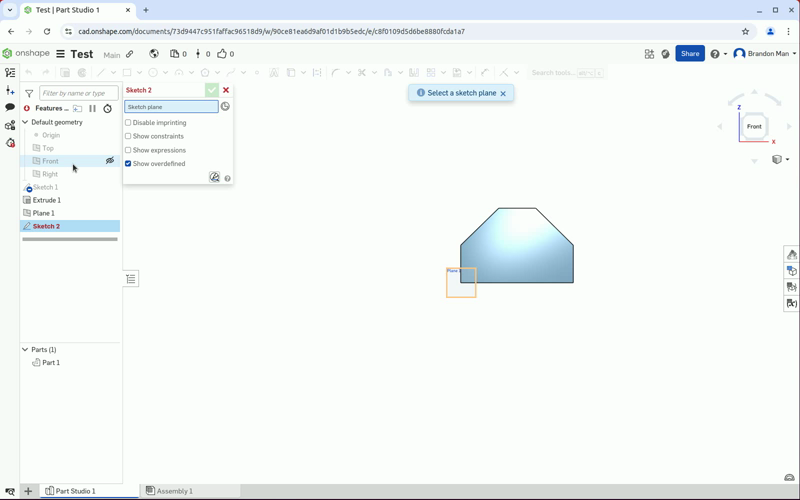
mouse_move(73, 215)
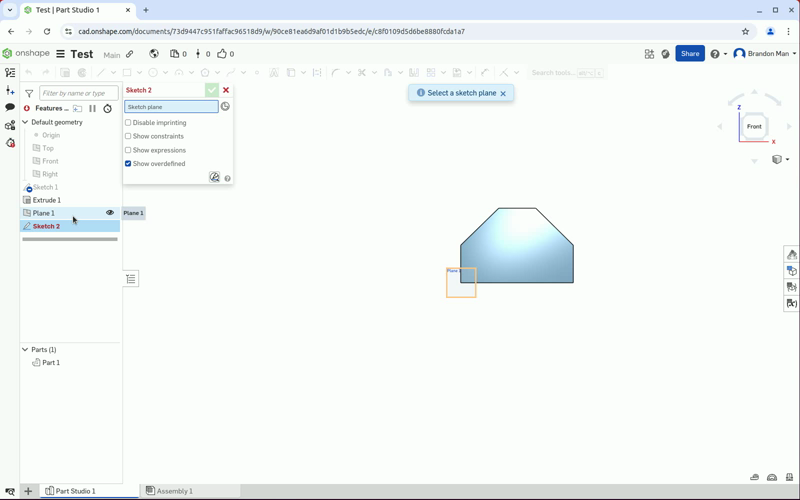
click(73, 215)
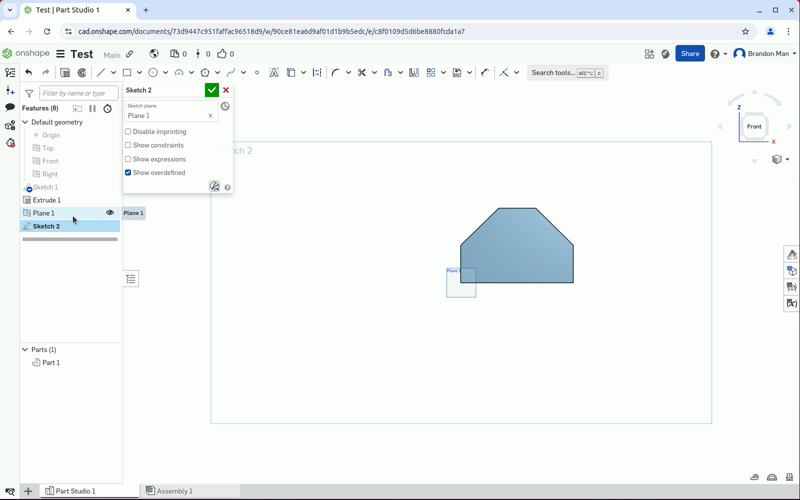
mouse_move(73, 352)
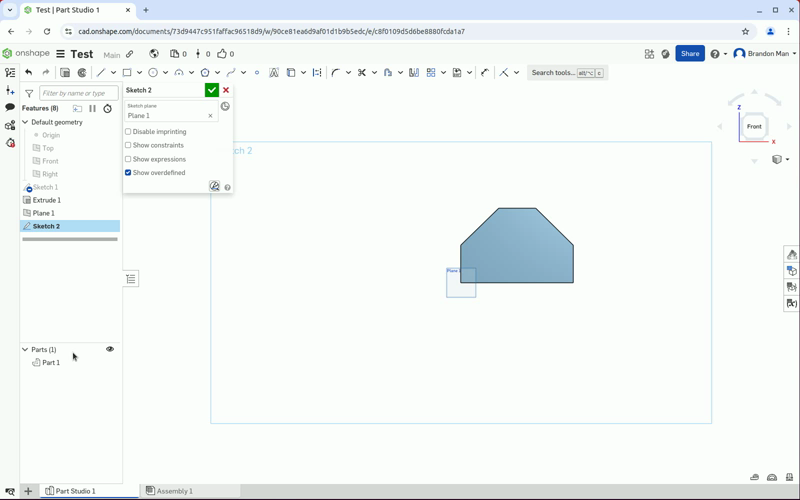
key(y)
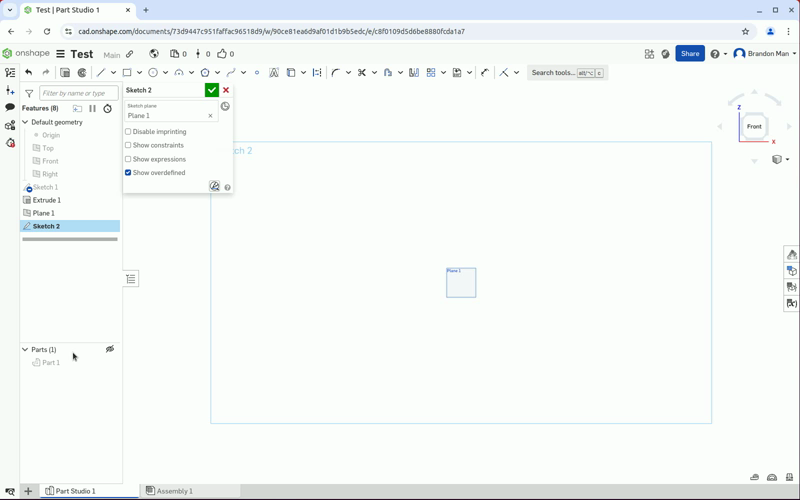
key(l)
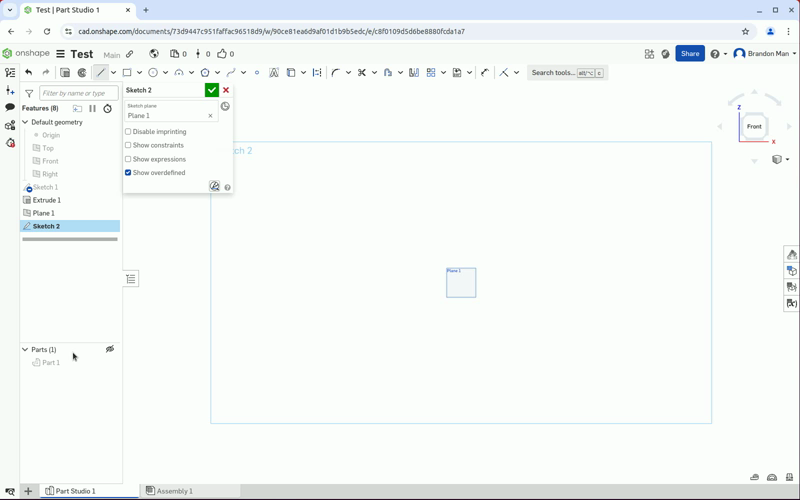
key_down(shift)
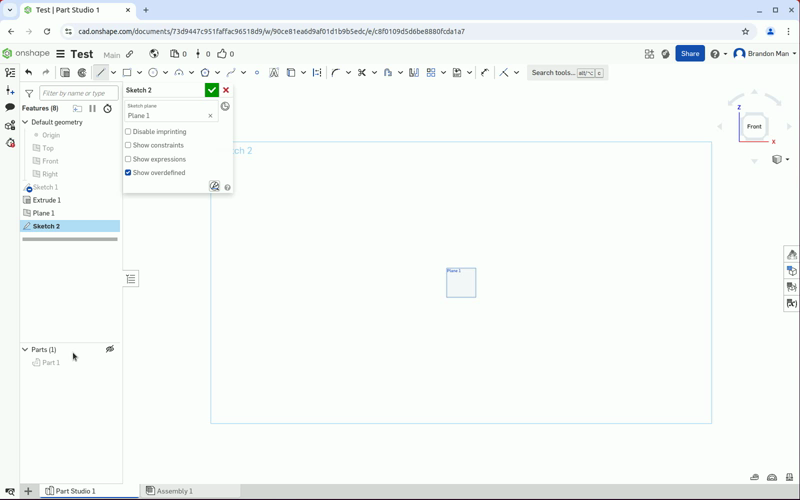
mouse_move(460, 282)
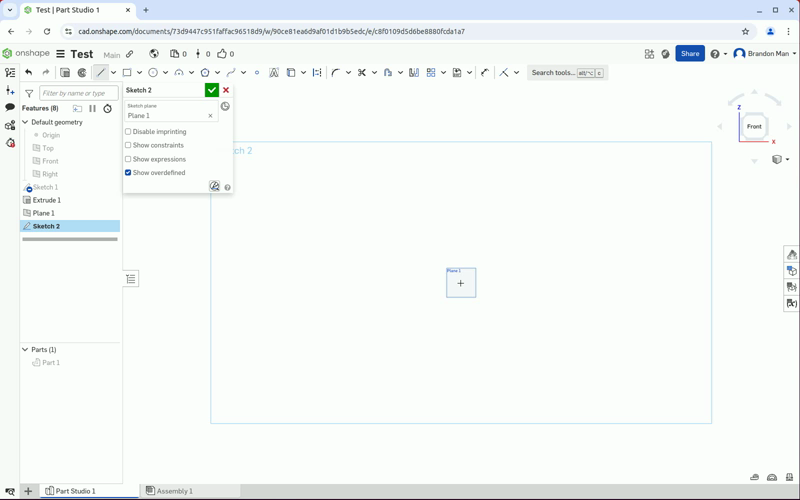
click(460, 282)
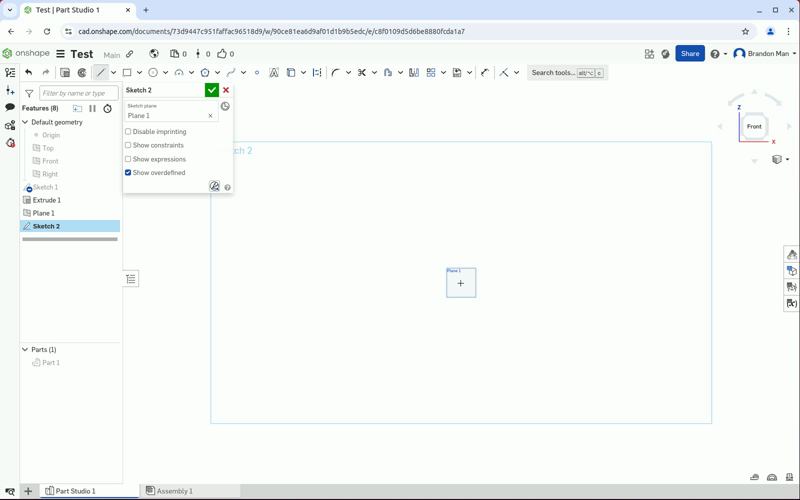
key_up(shift)
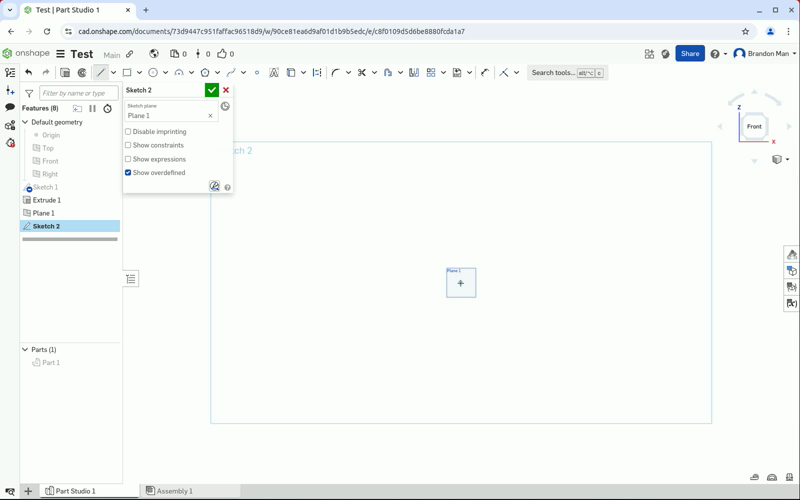
key_down(shift)
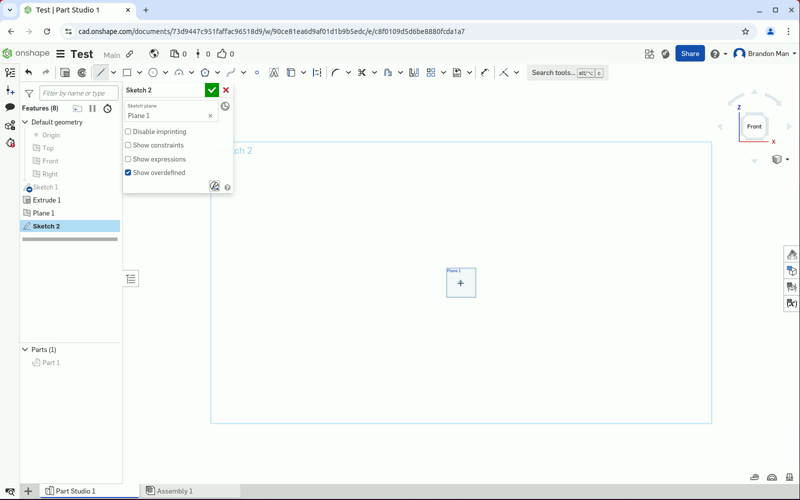
mouse_move(573, 282)
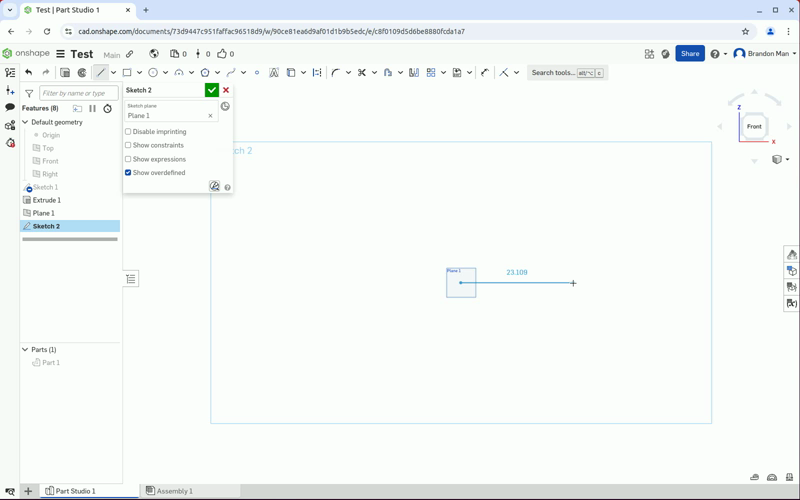
click(573, 282)
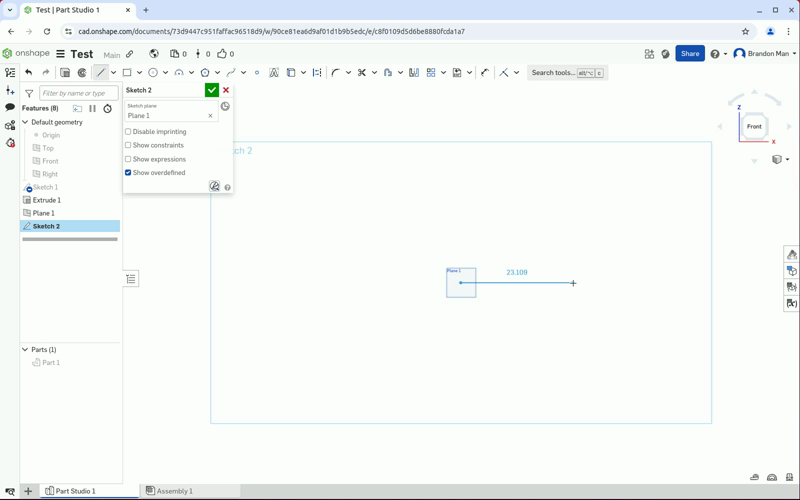
key_up(shift)
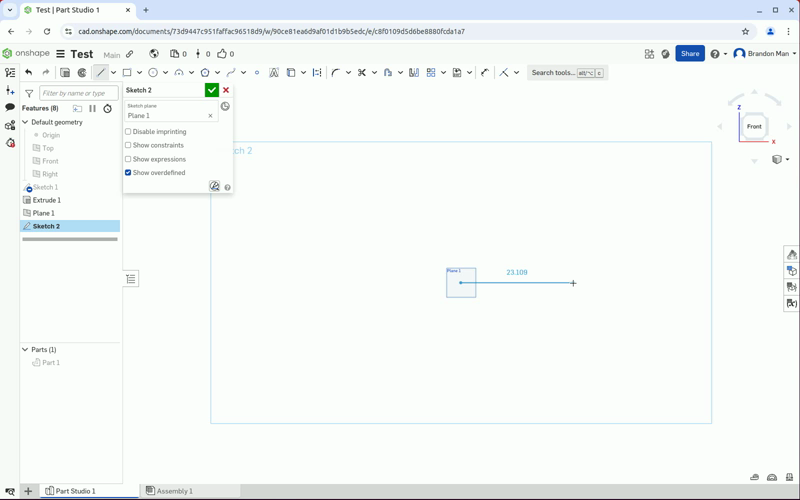
key_down(shift)
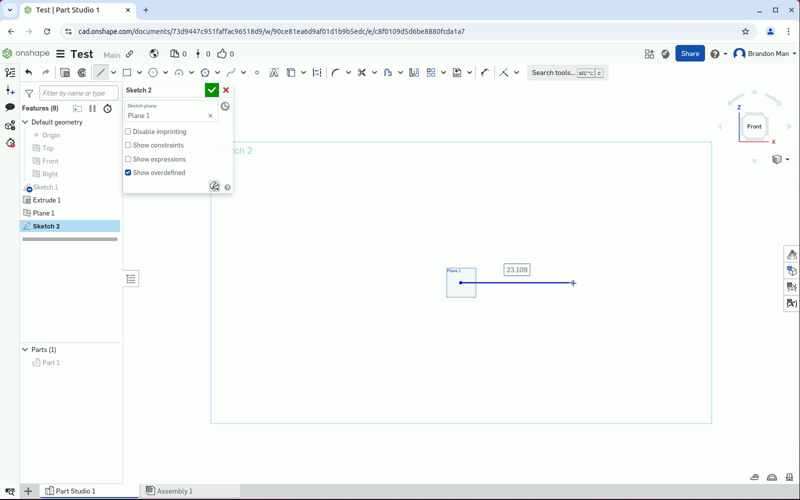
mouse_move(517, 226)
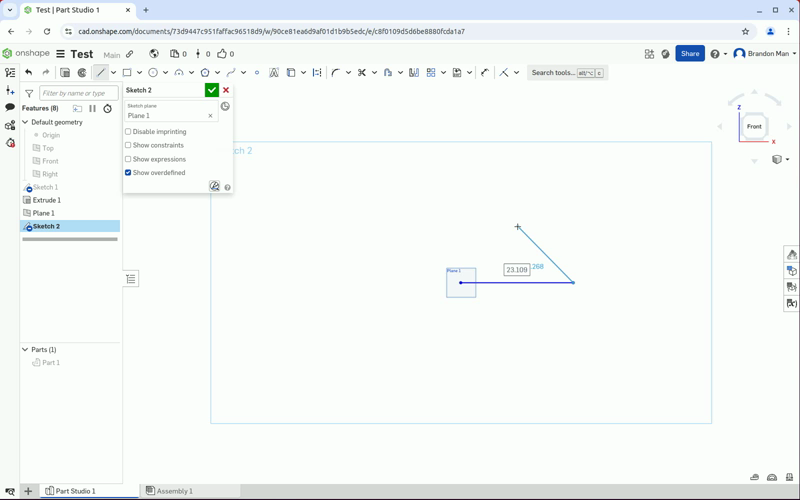
click(517, 226)
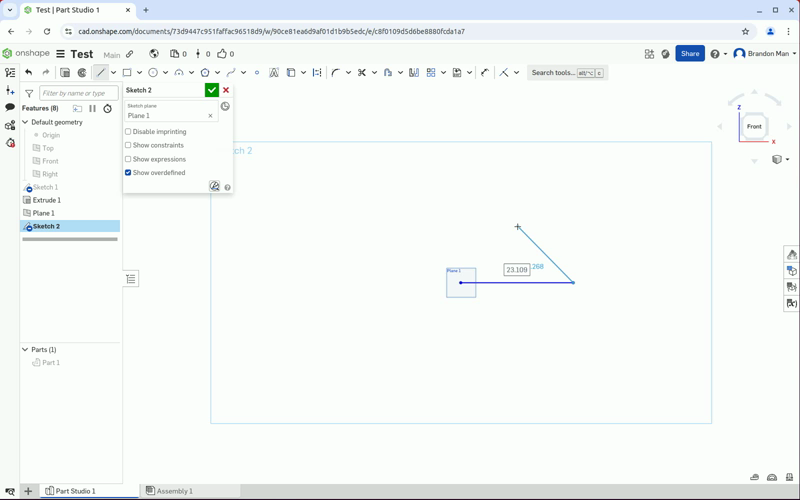
key_up(shift)
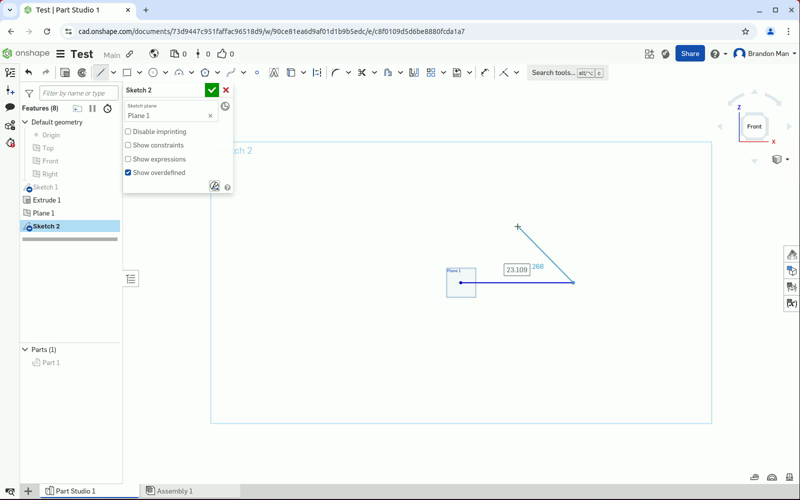
key_down(shift)
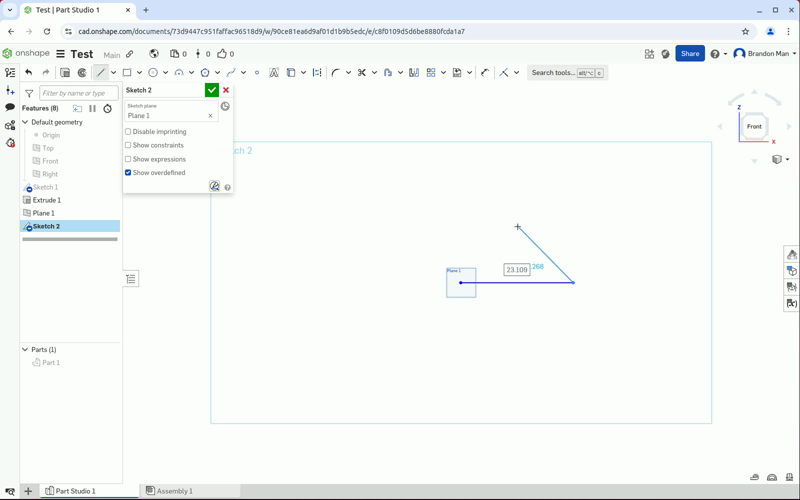
mouse_move(460, 282)
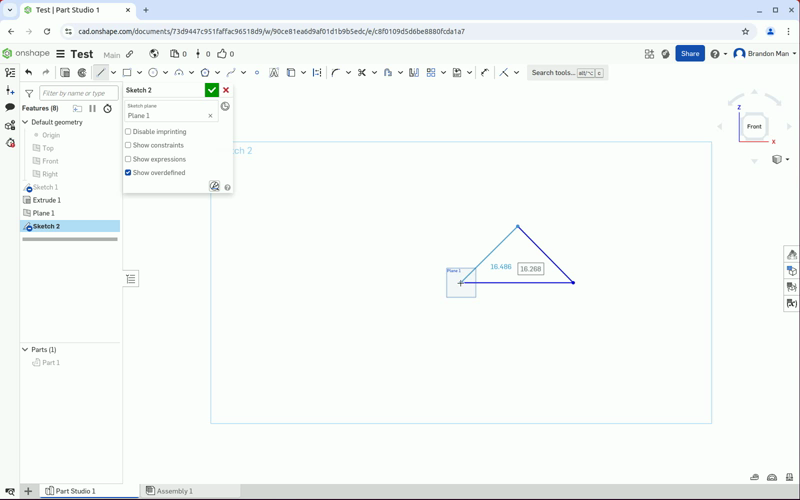
key_up(shift)
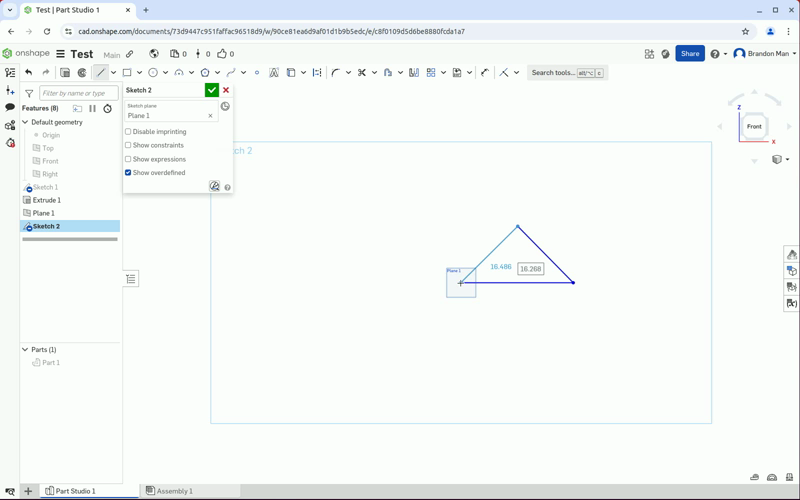
click(460, 282)
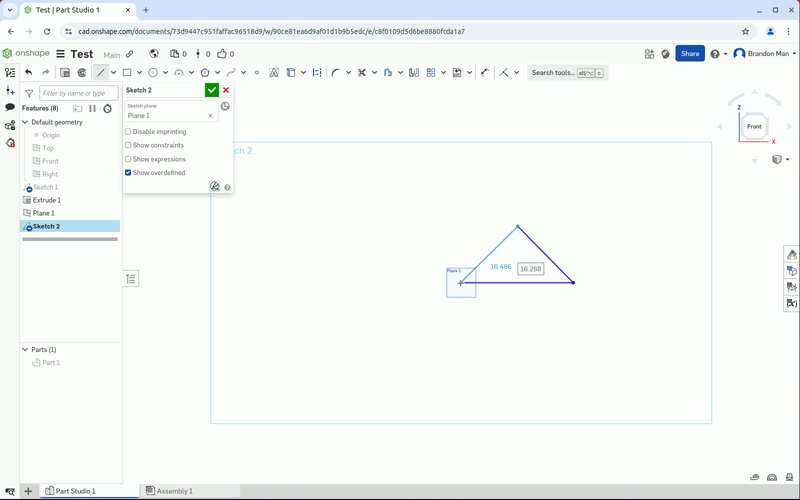
key(esc)
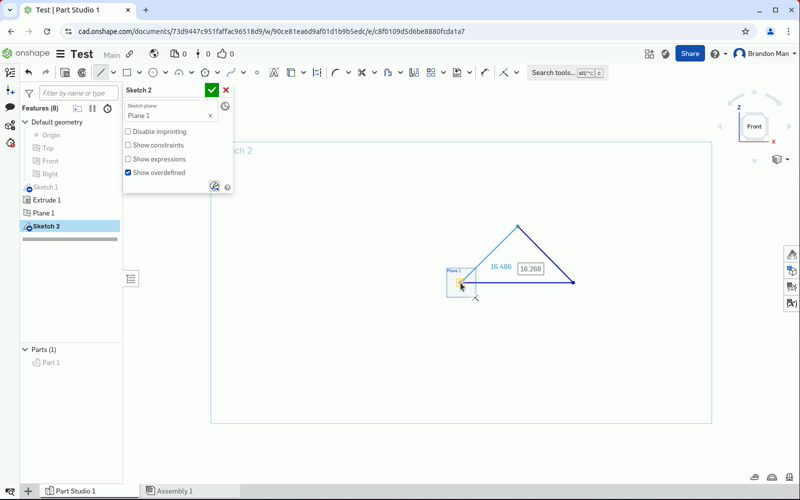
mouse_move(507, 277)
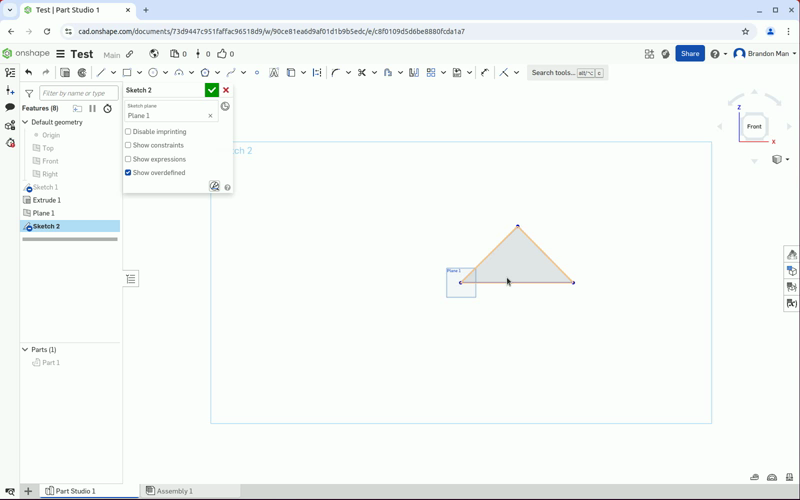
click(507, 277)
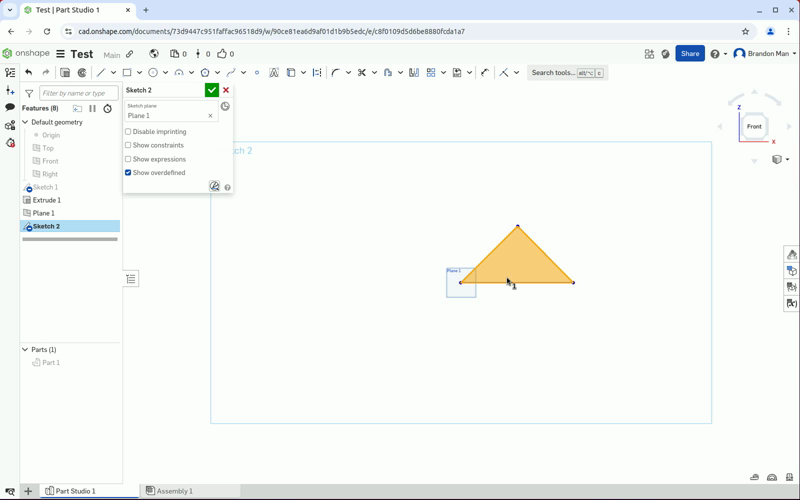
mouse_move(73, 352)
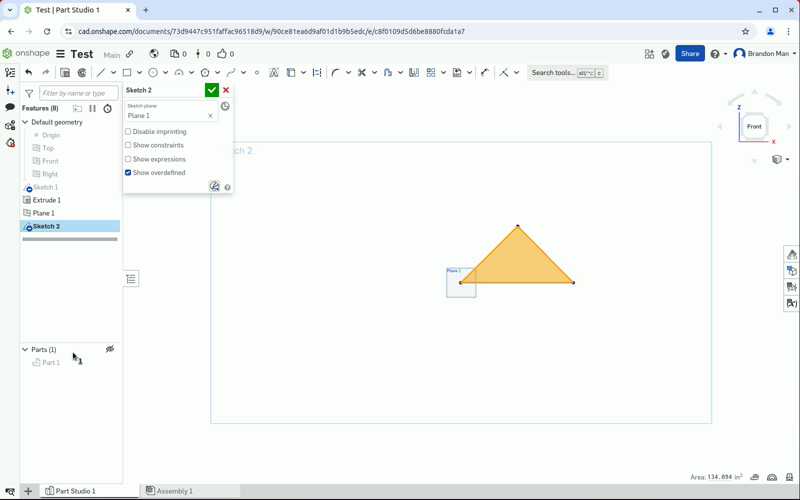
key(shift+y)
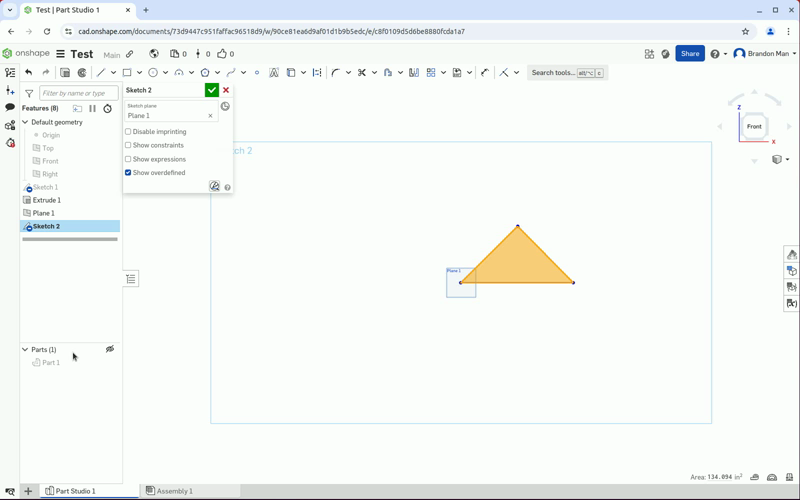
key(shift+e)
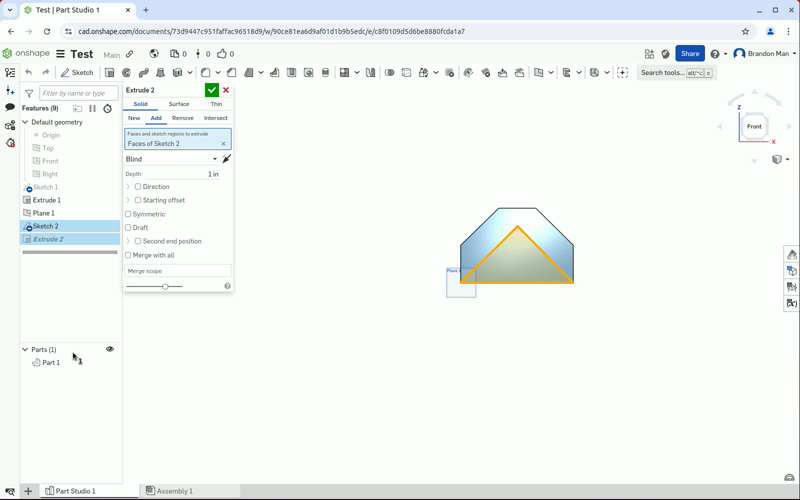
mouse_move(143, 106)
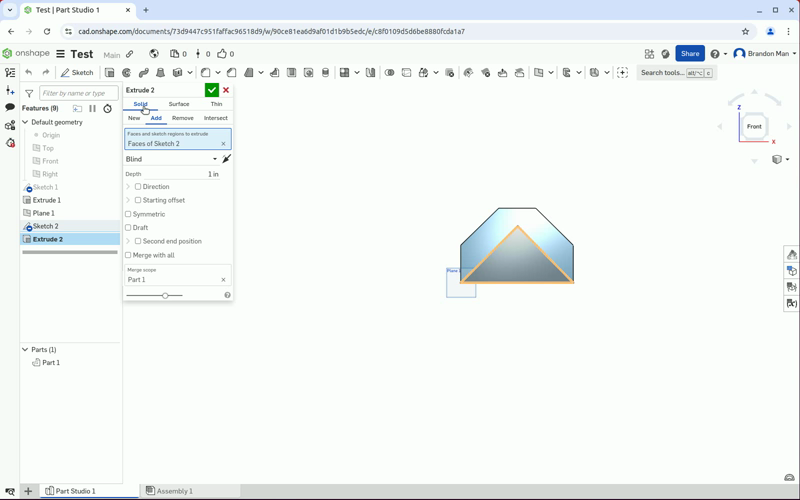
click(143, 106)
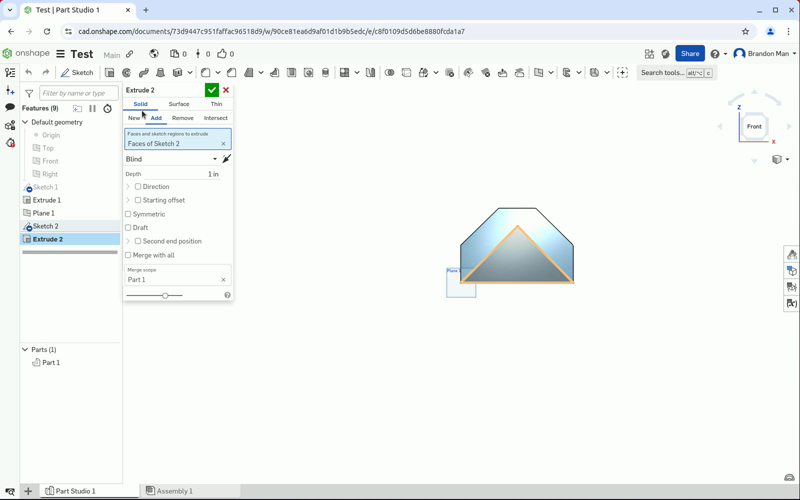
mouse_move(137, 120)
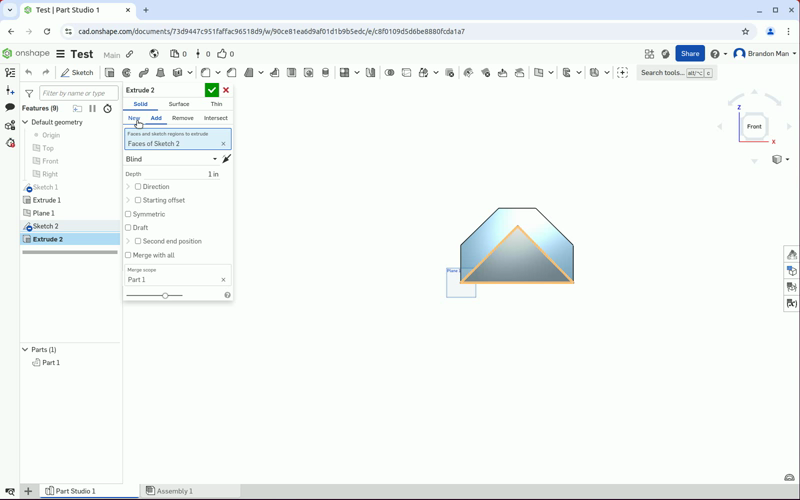
click(137, 120)
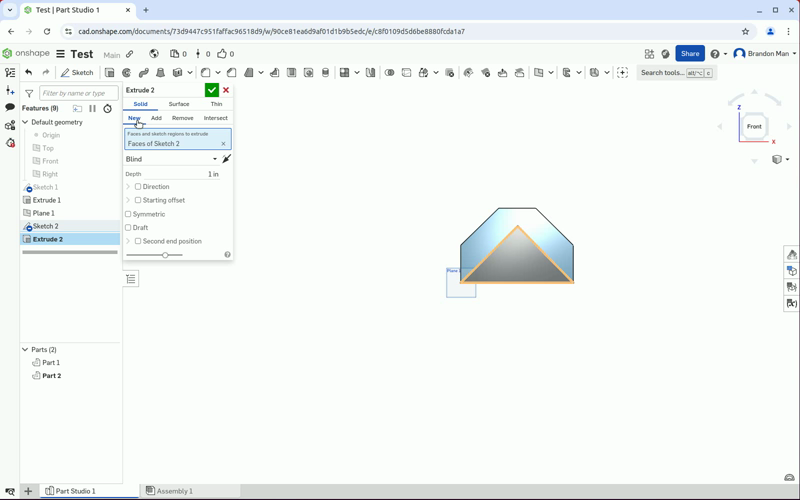
key(tab, 4)
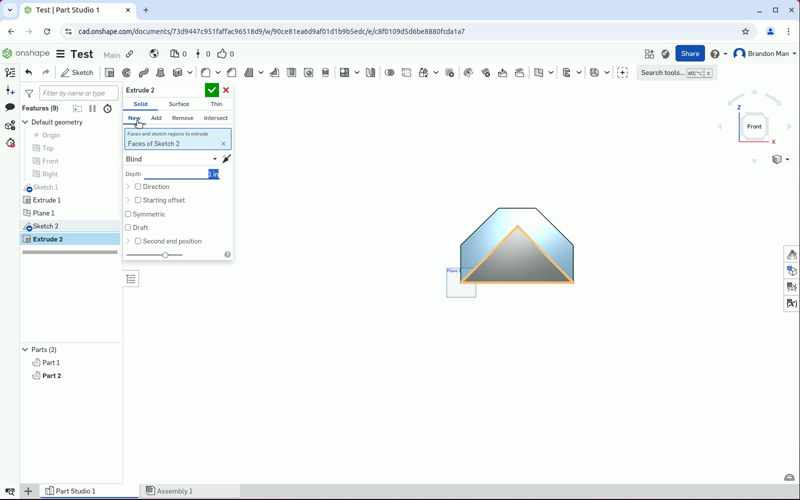
text(11.554)
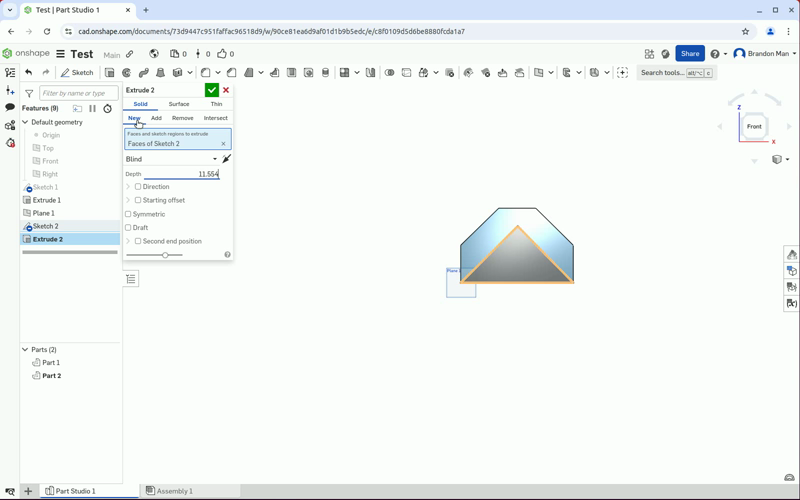
key(enter)
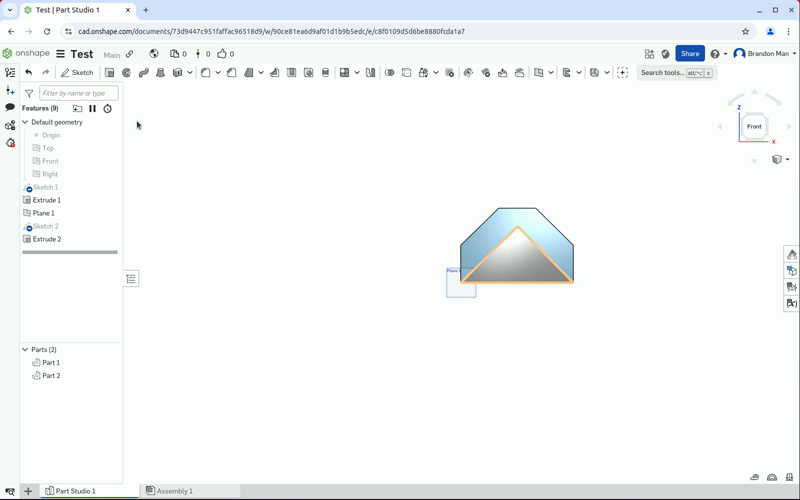
key(shift+h)
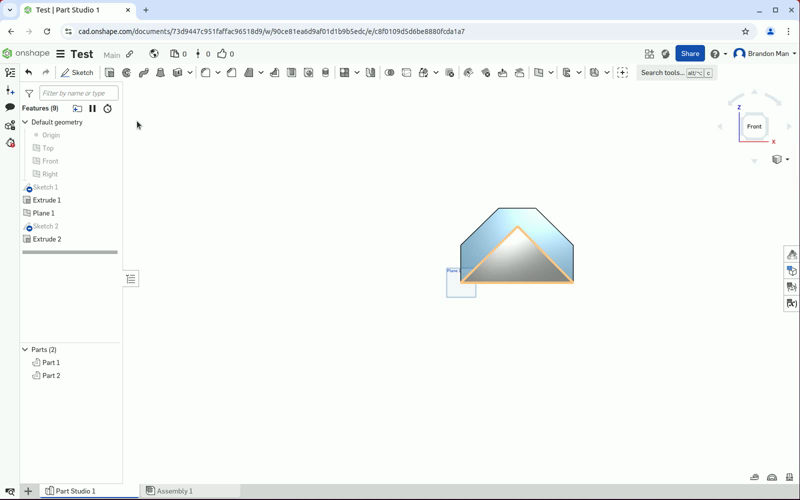
key(shift+h)
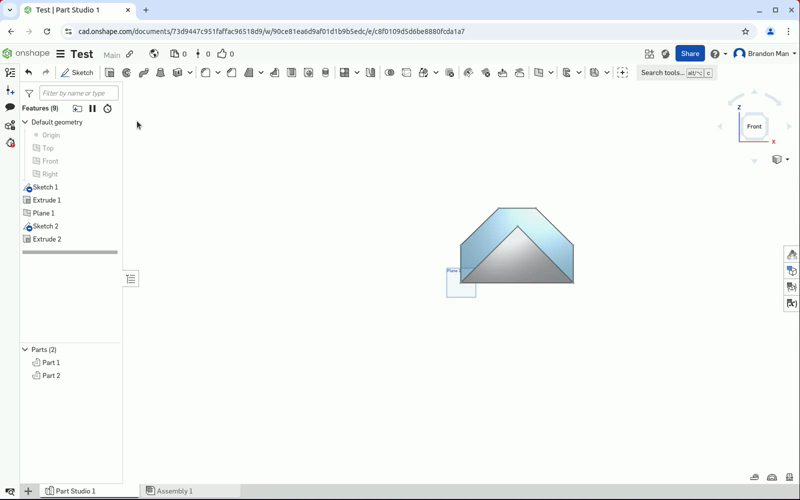
key(shift+7)
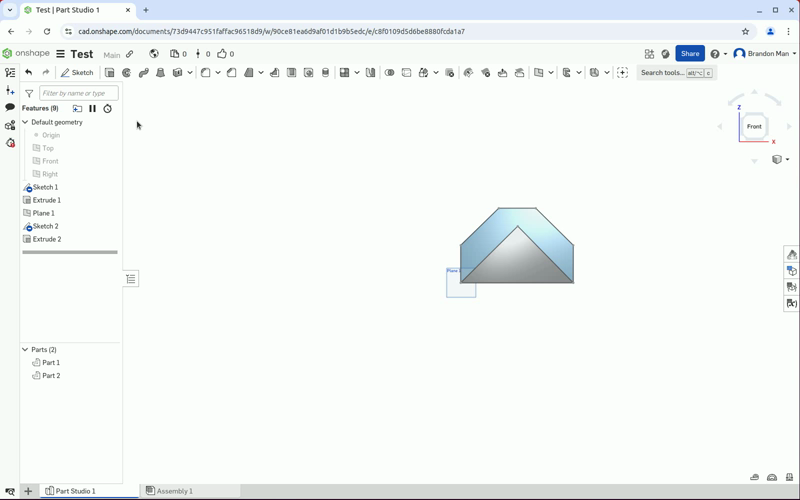
key(left, 2)
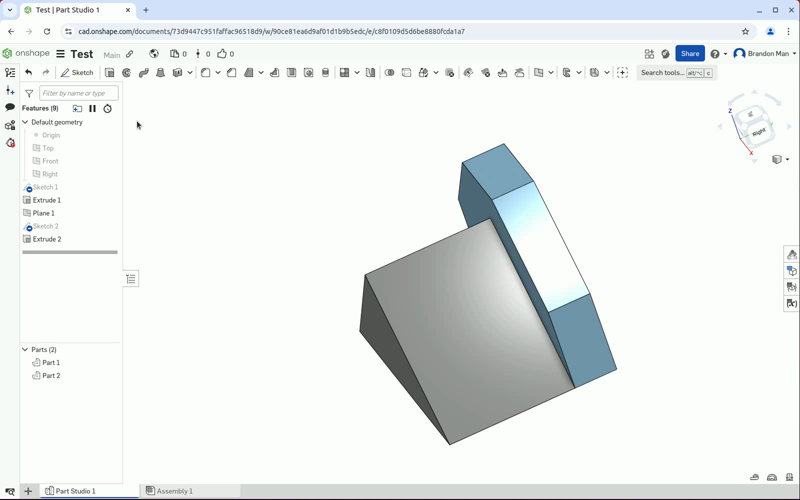
key(down, 2)
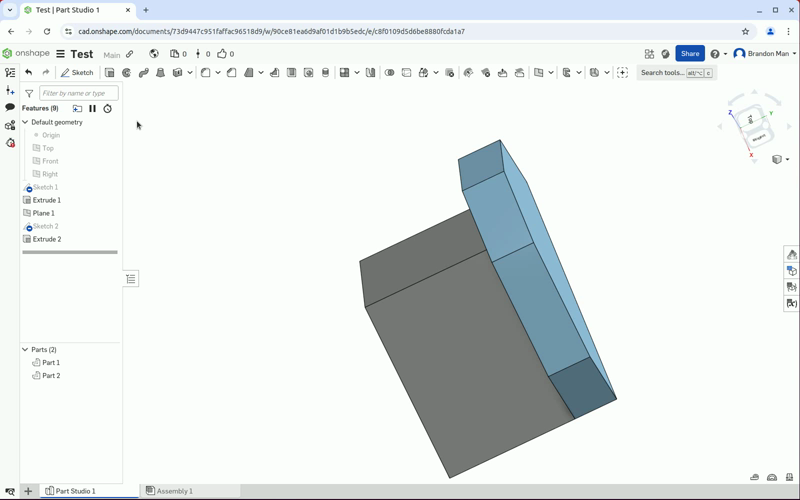
key(up, 2)
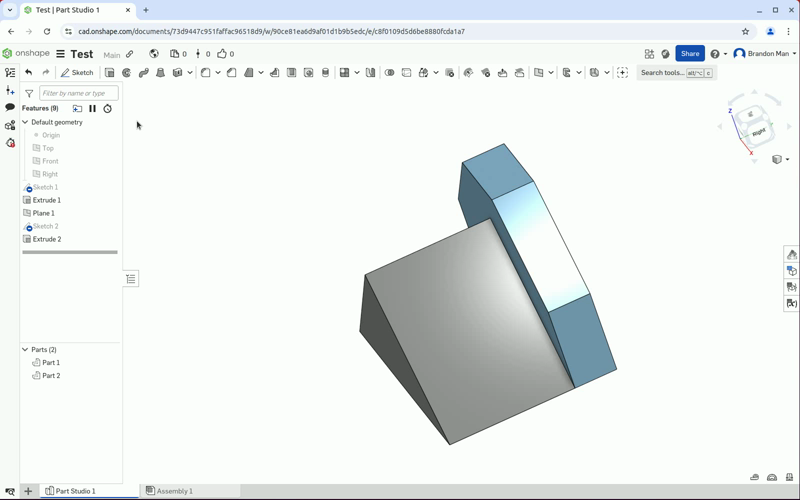
key(right, 2)
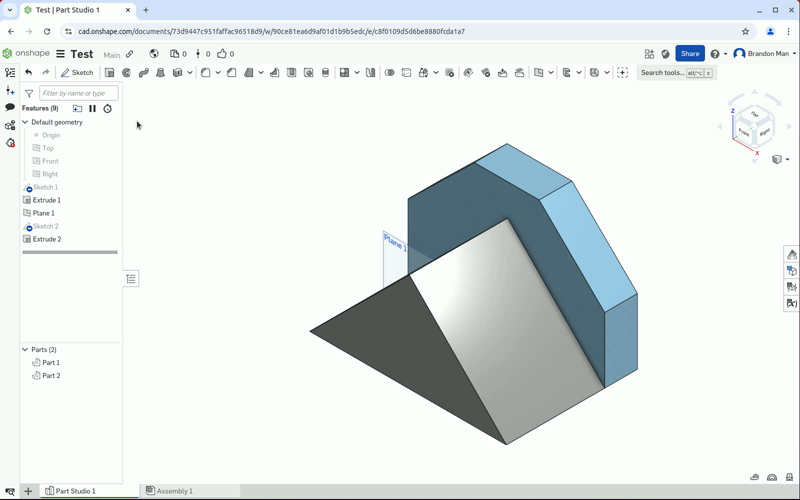
mouse_move(73, 189)
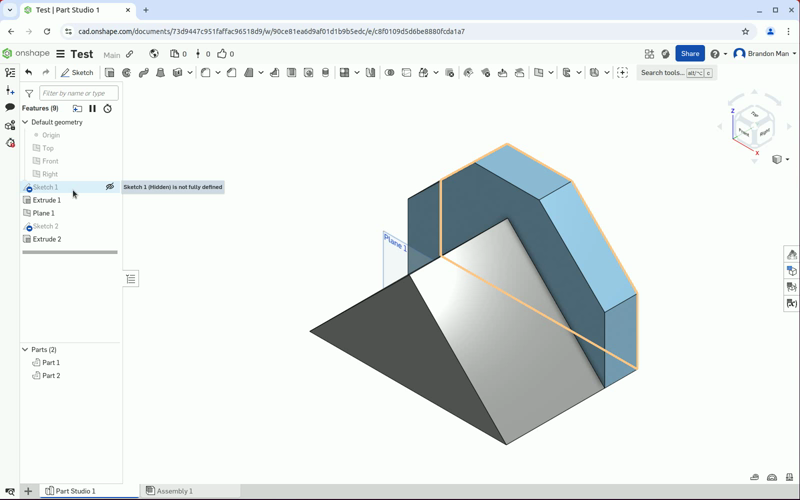
click(73, 189)